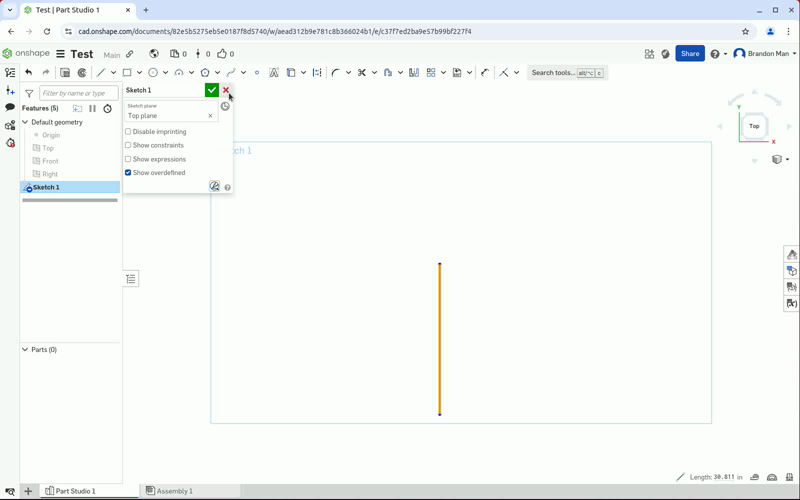
key(shift+h)
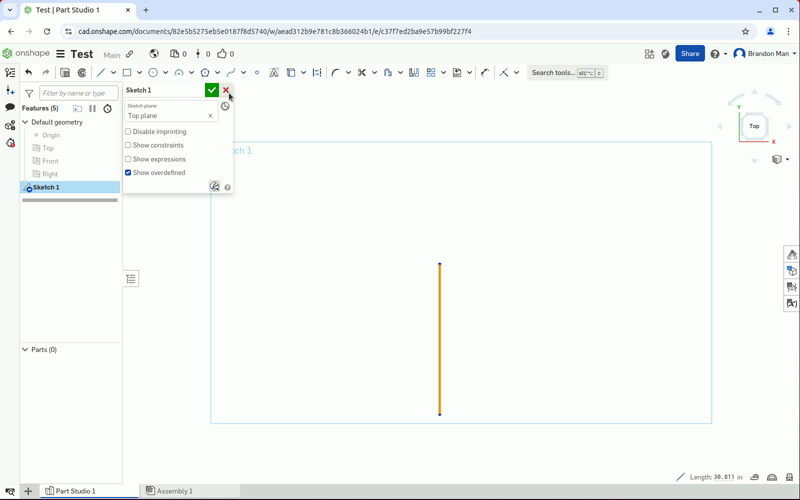
key(shift+s)
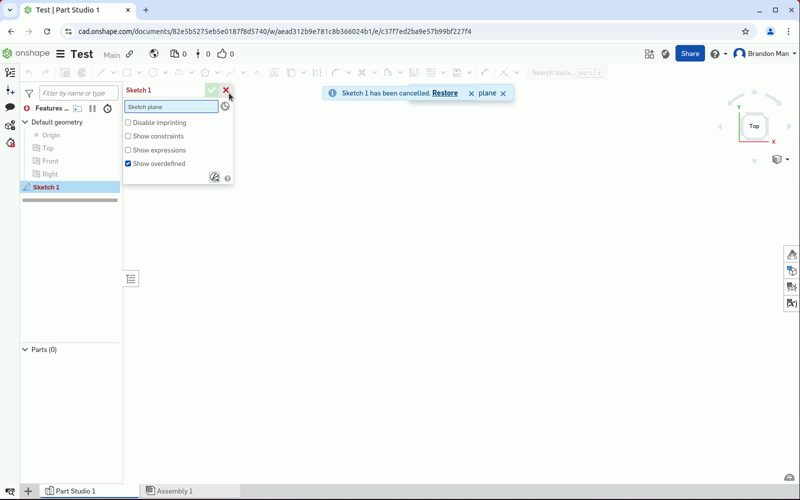
mouse_move(73, 150)
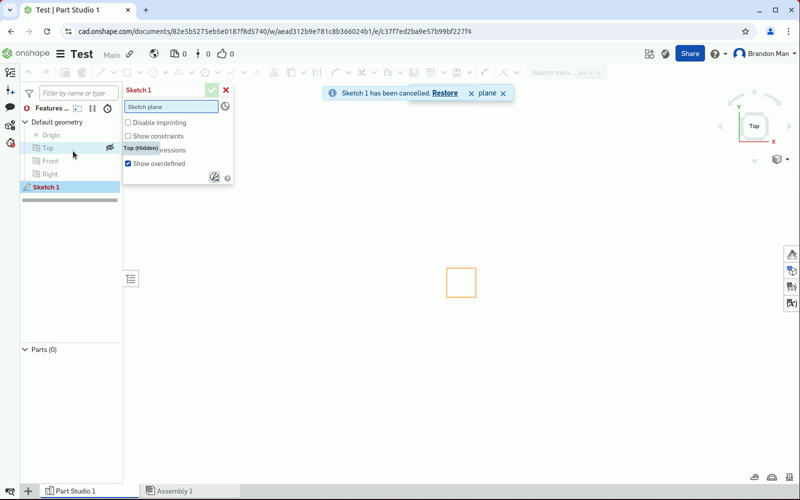
click(73, 150)
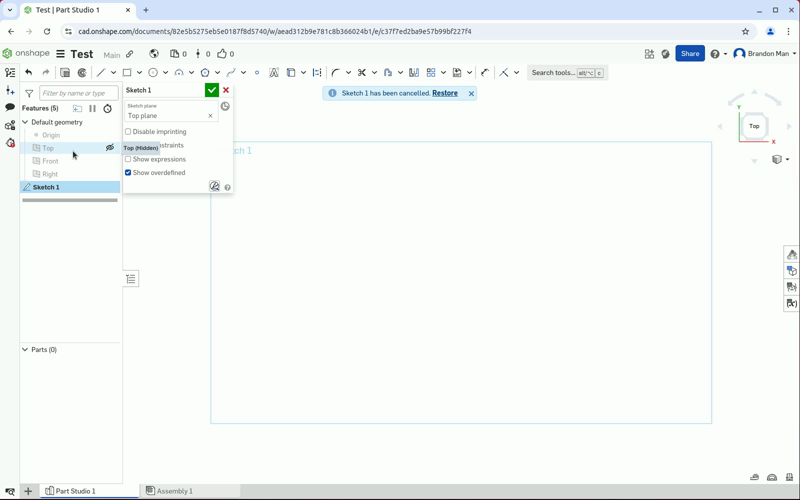
mouse_move(73, 352)
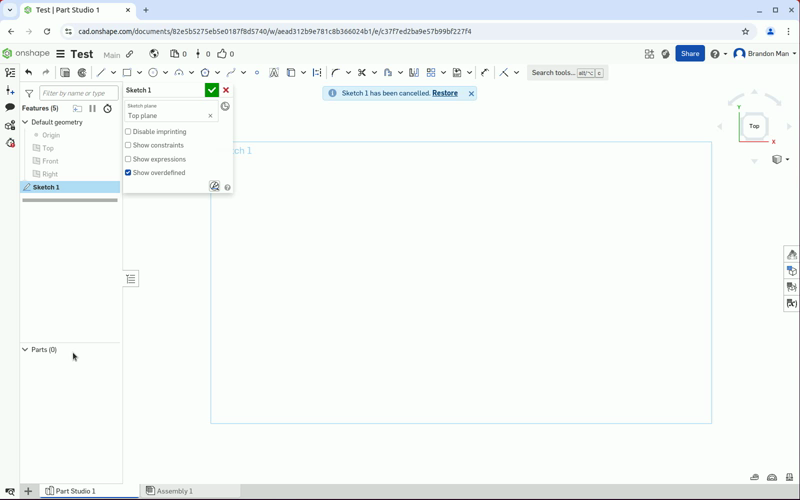
key(y)
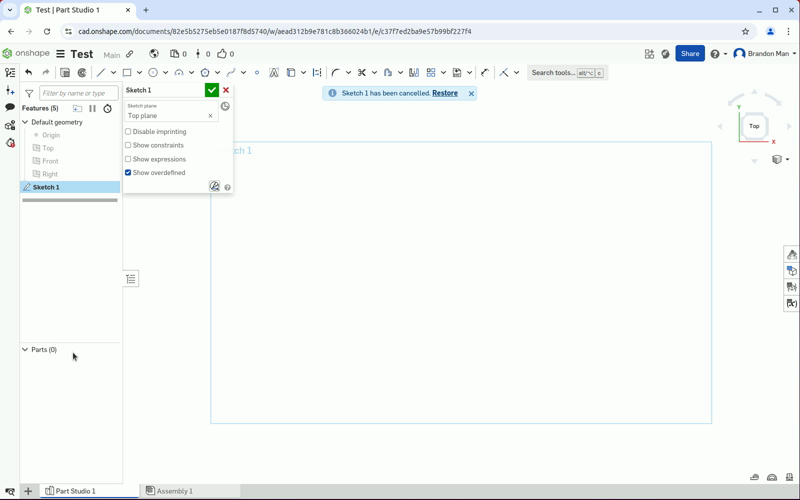
key(l)
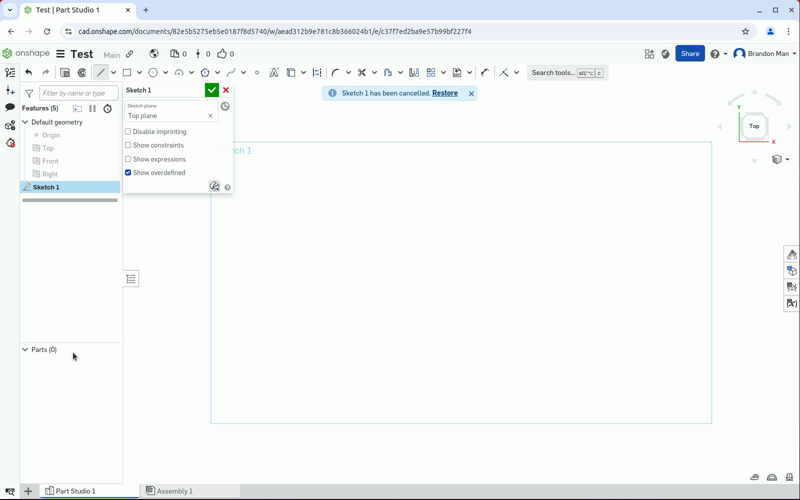
key_down(shift)
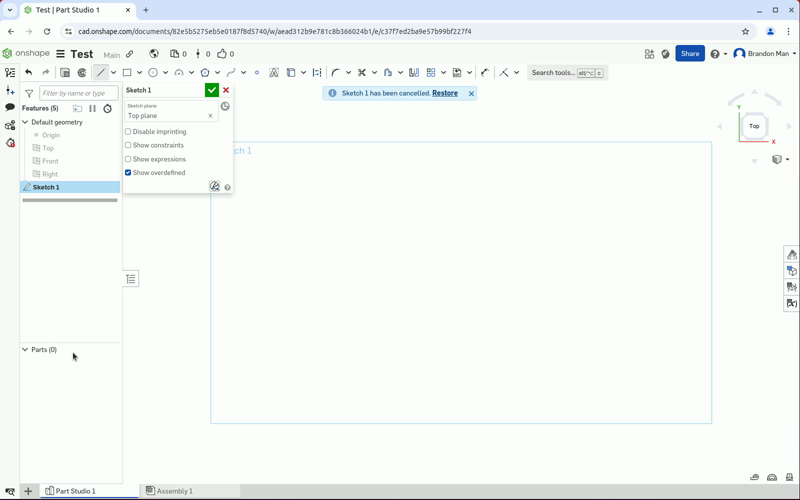
mouse_move(348, 282)
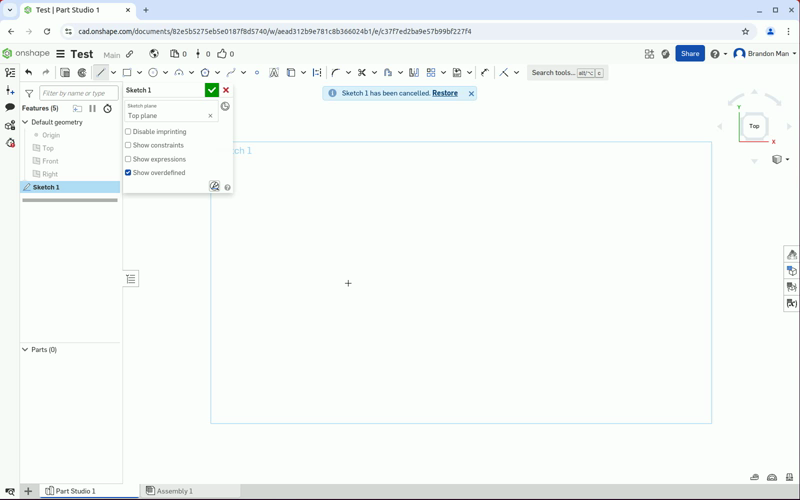
click(348, 282)
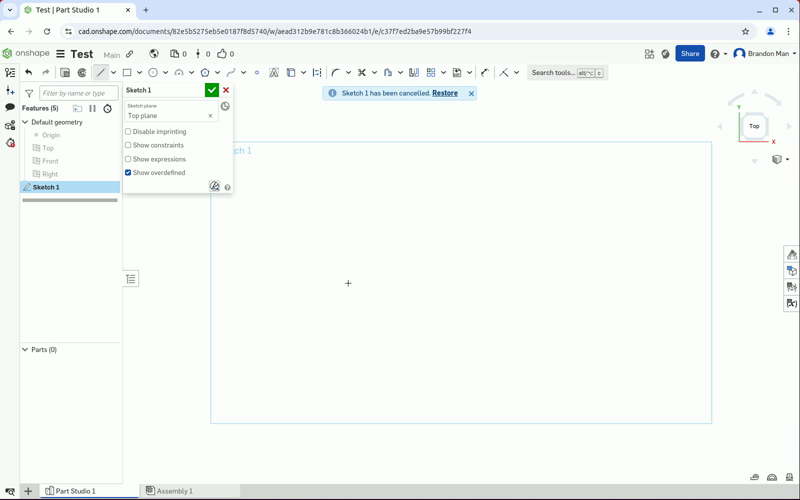
key_up(shift)
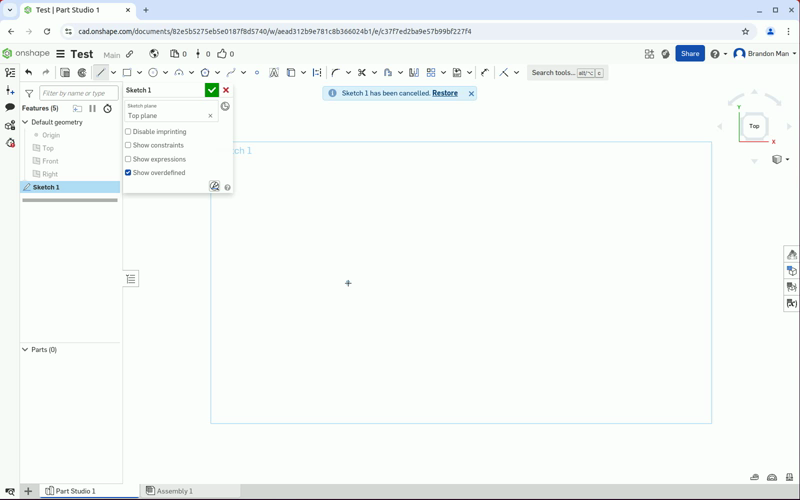
key_down(shift)
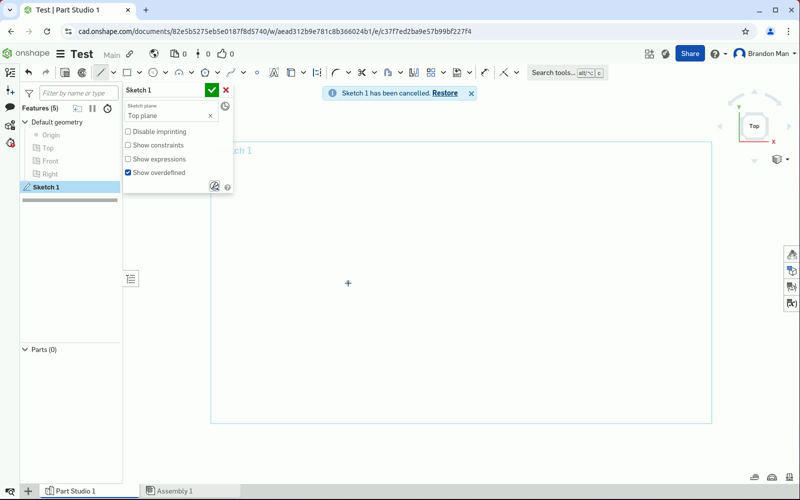
mouse_move(460, 282)
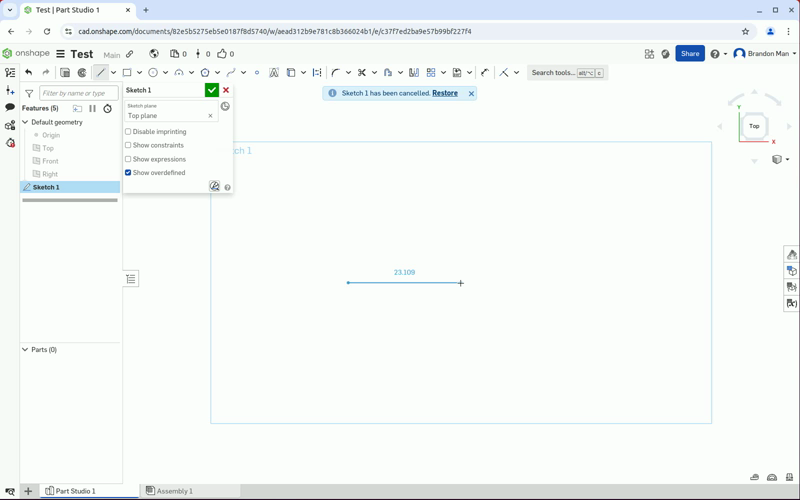
click(460, 282)
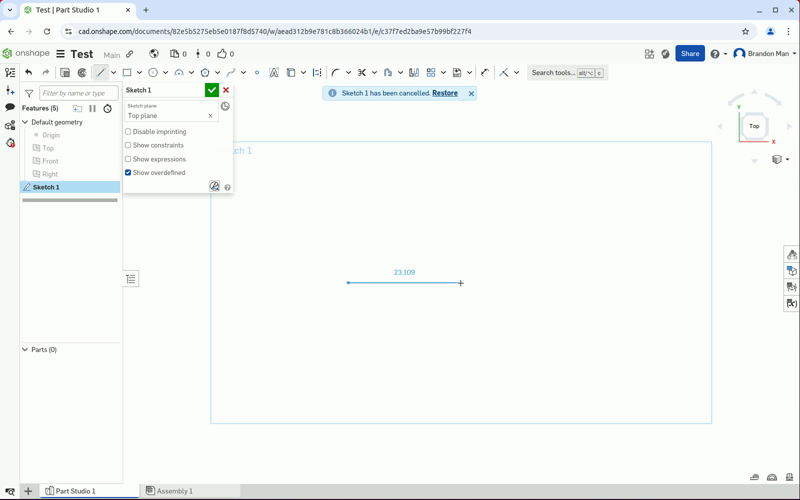
key_up(shift)
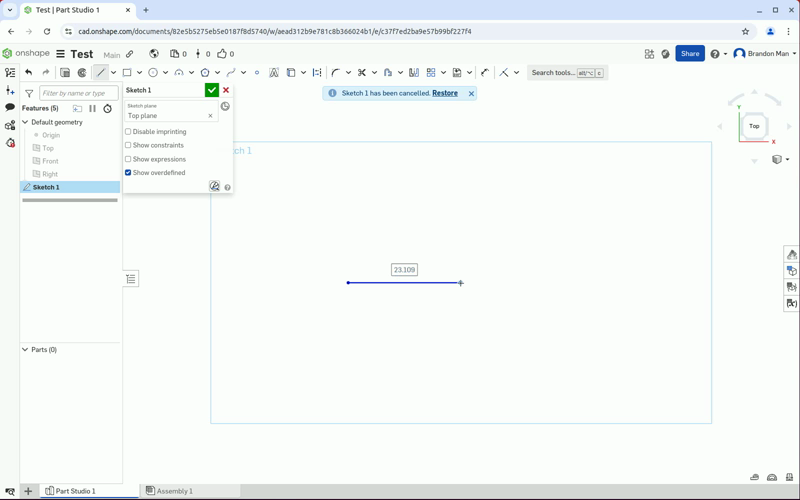
key_down(shift)
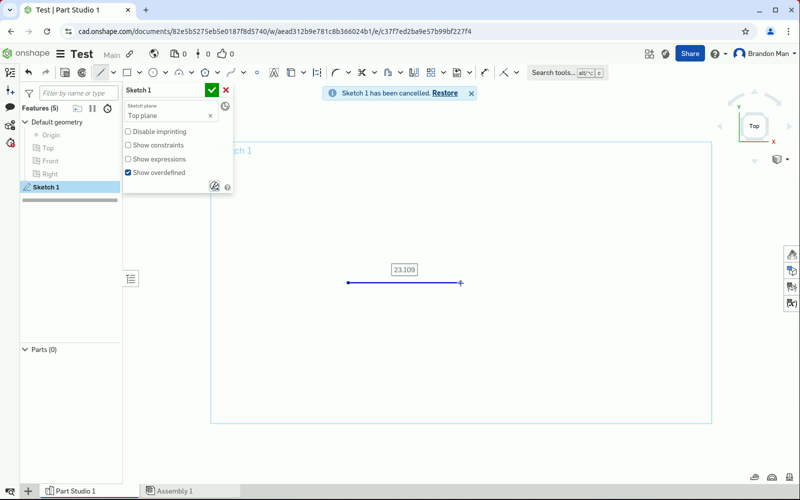
mouse_move(490, 282)
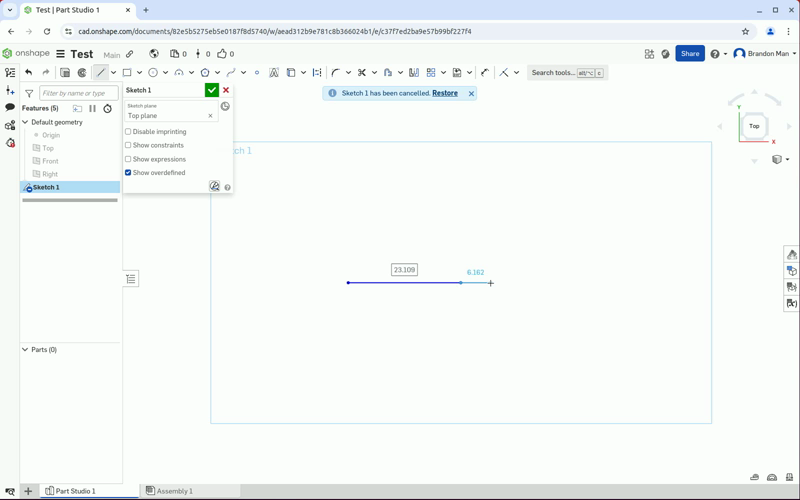
mouse_move(460, 239)
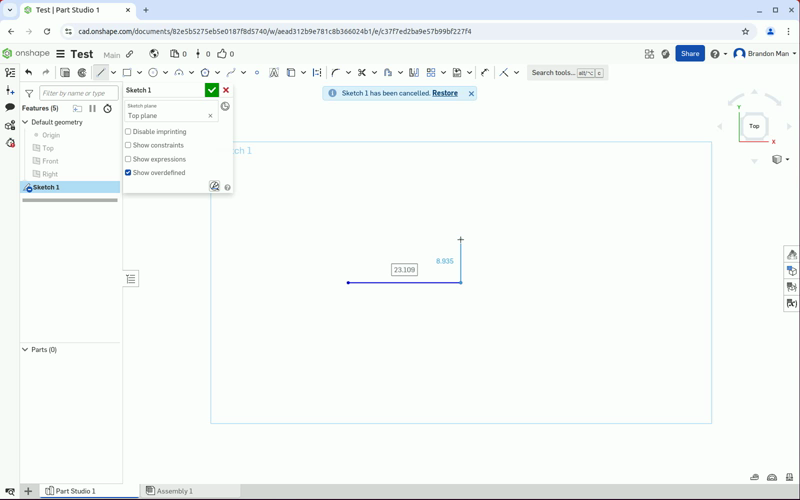
click(460, 239)
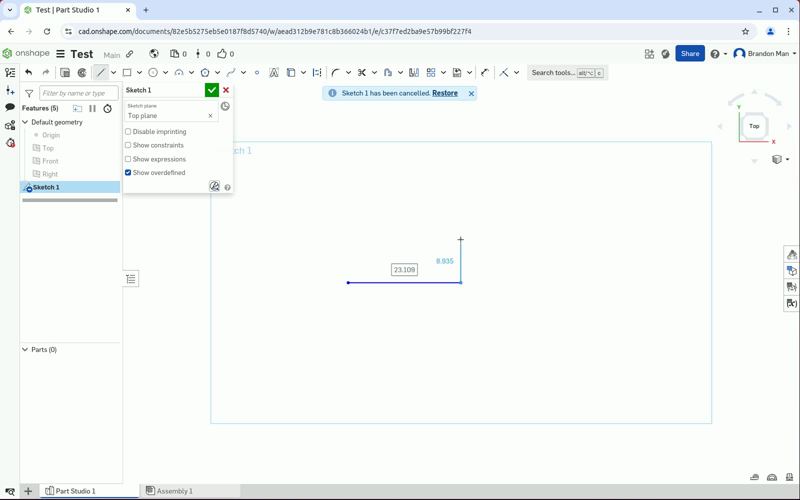
key_up(shift)
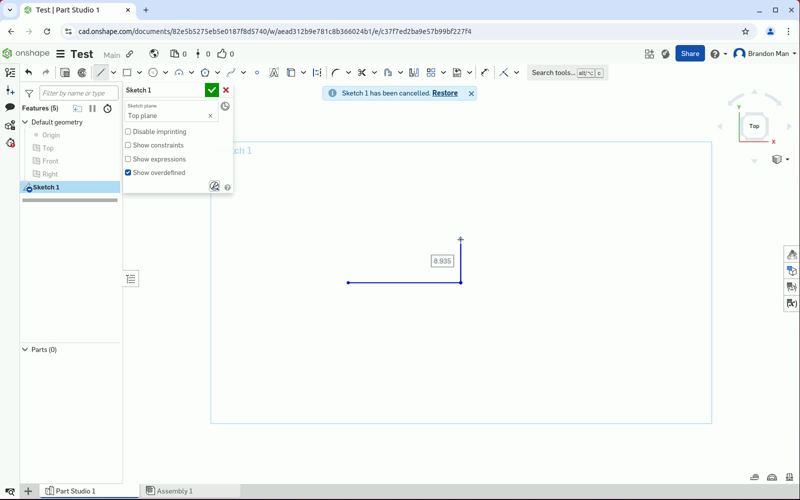
key_down(shift)
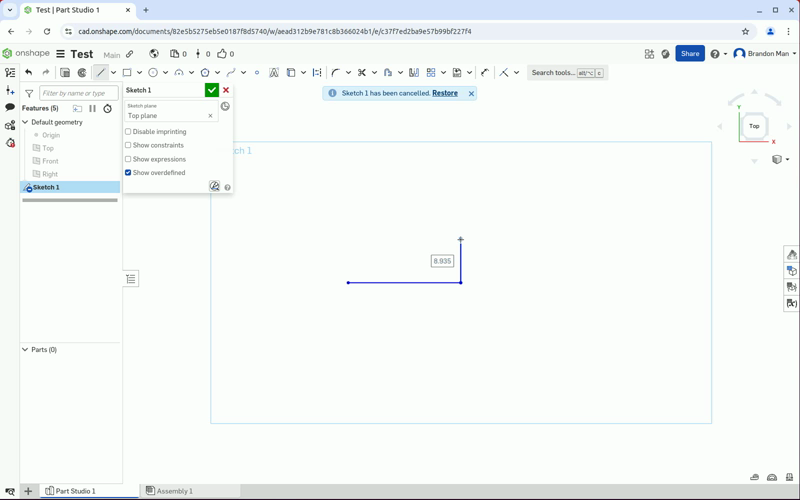
mouse_move(348, 239)
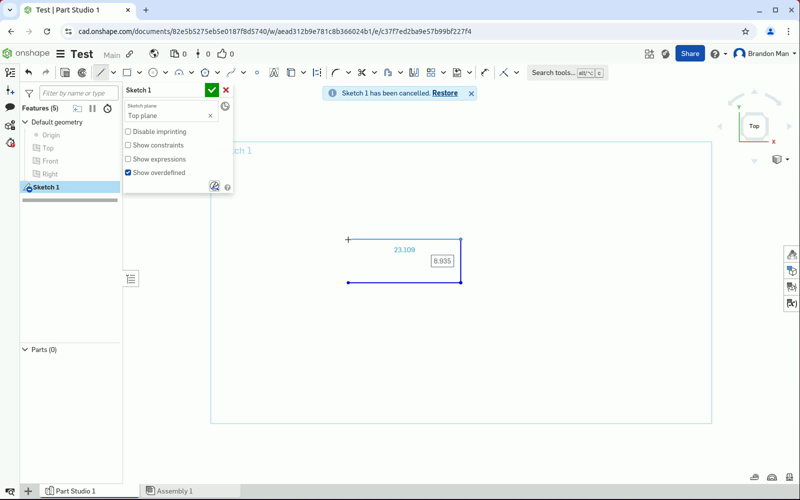
click(348, 239)
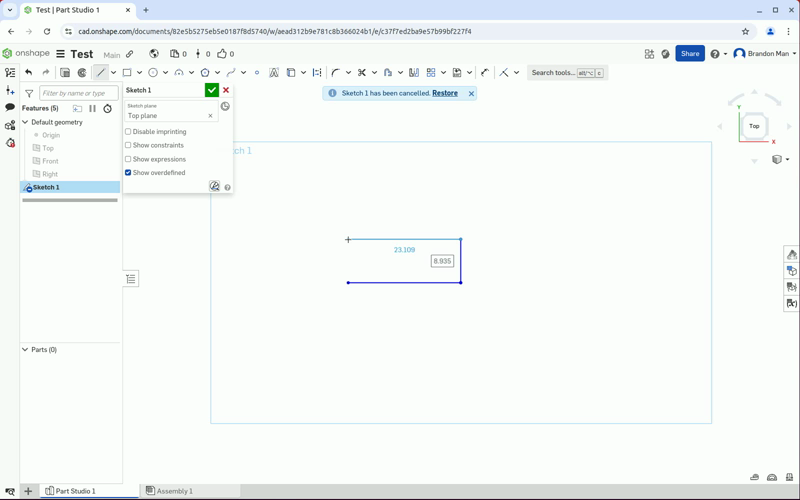
key_up(shift)
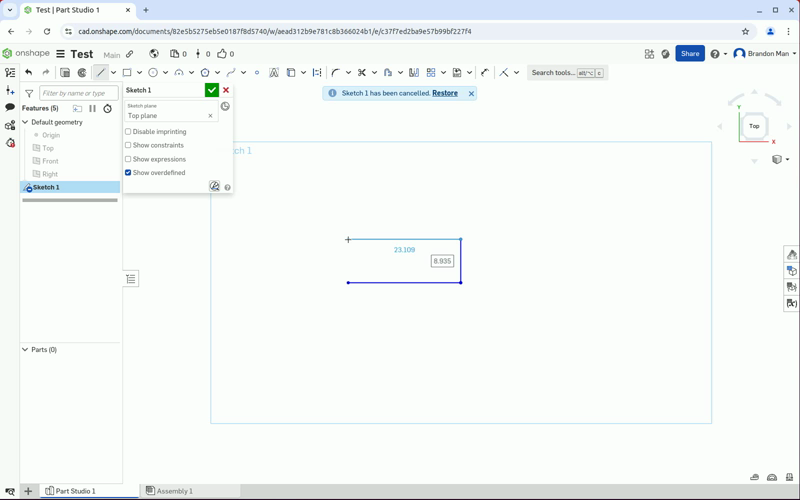
mouse_move(378, 239)
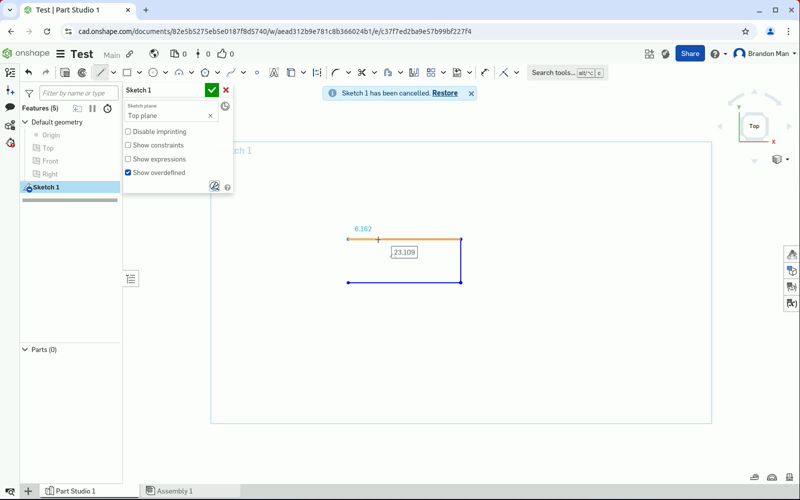
key_down(shift)
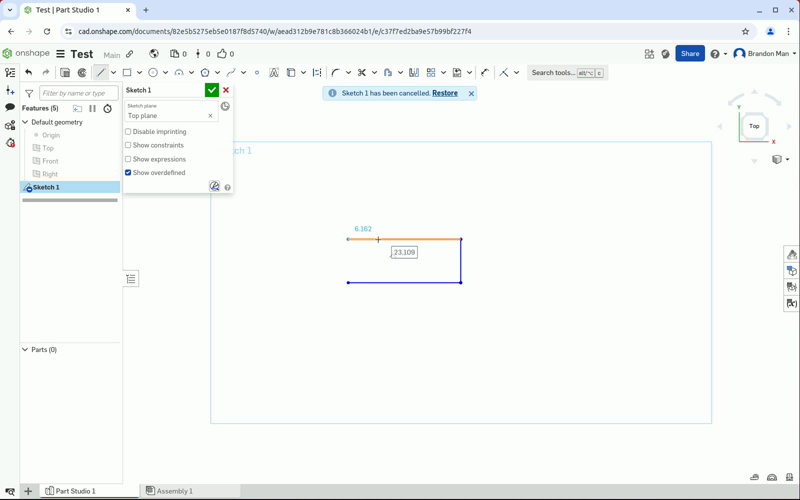
mouse_move(348, 282)
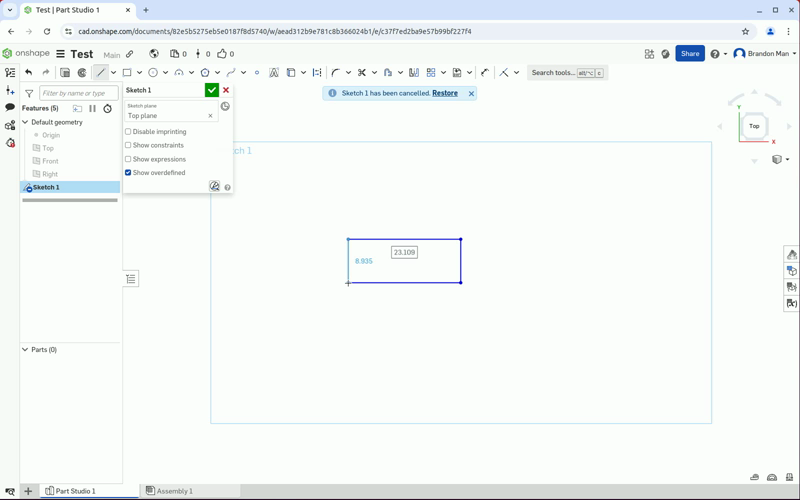
key_up(shift)
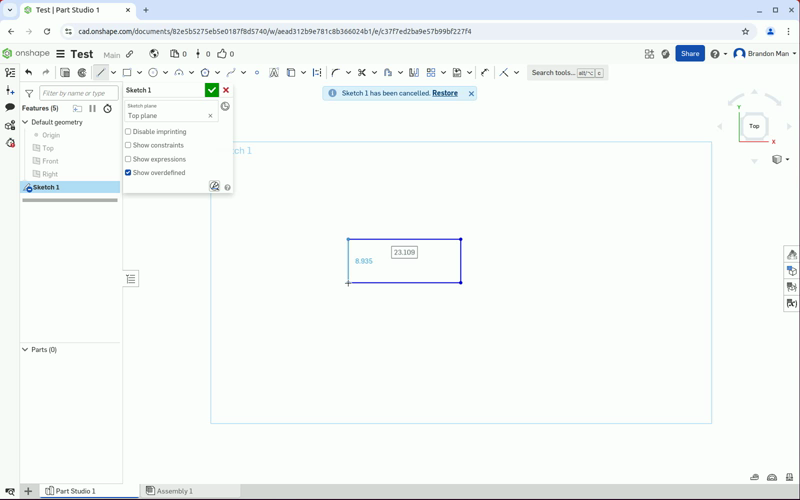
click(348, 282)
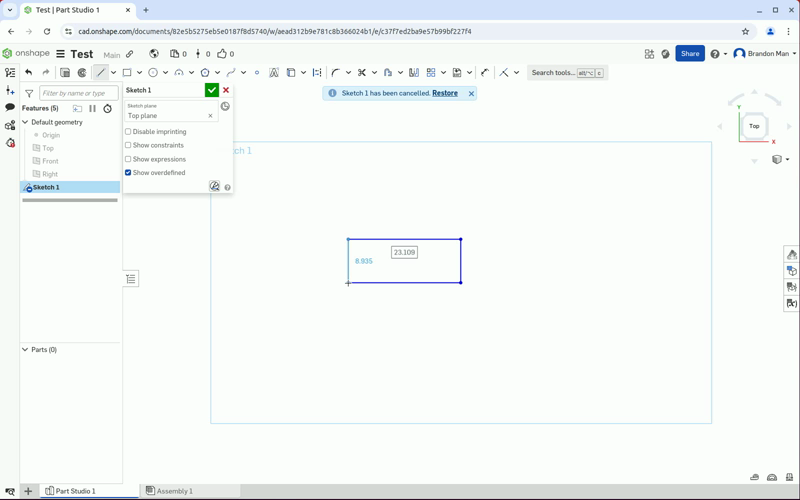
key(esc)
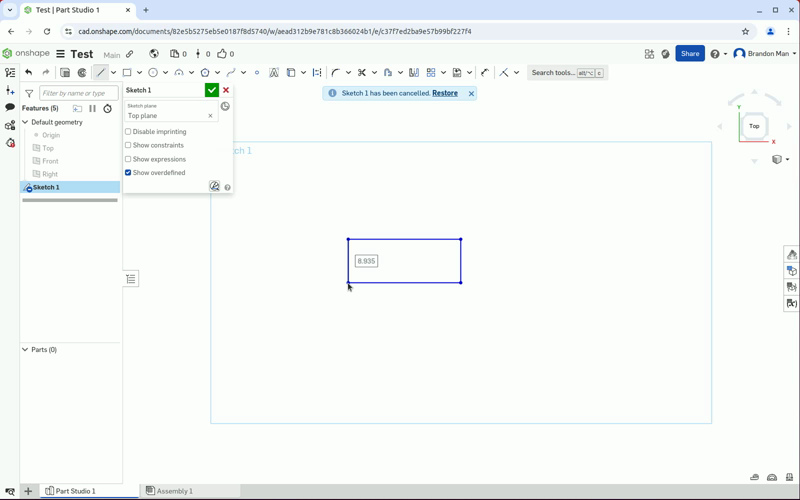
mouse_move(451, 244)
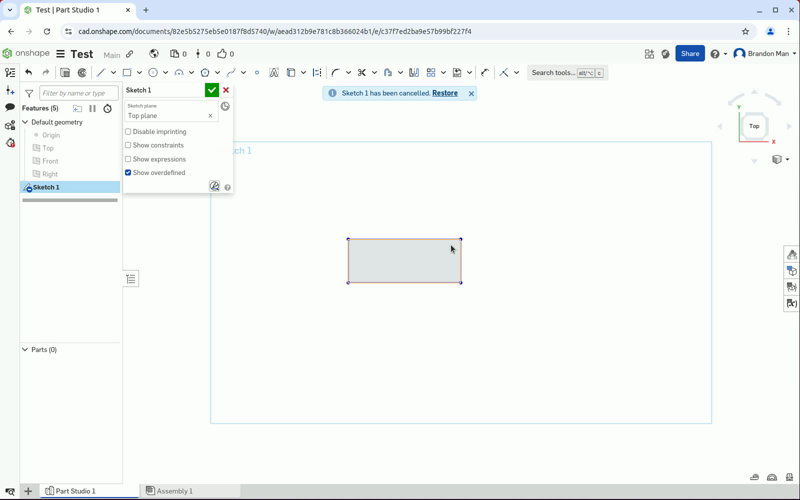
click(451, 244)
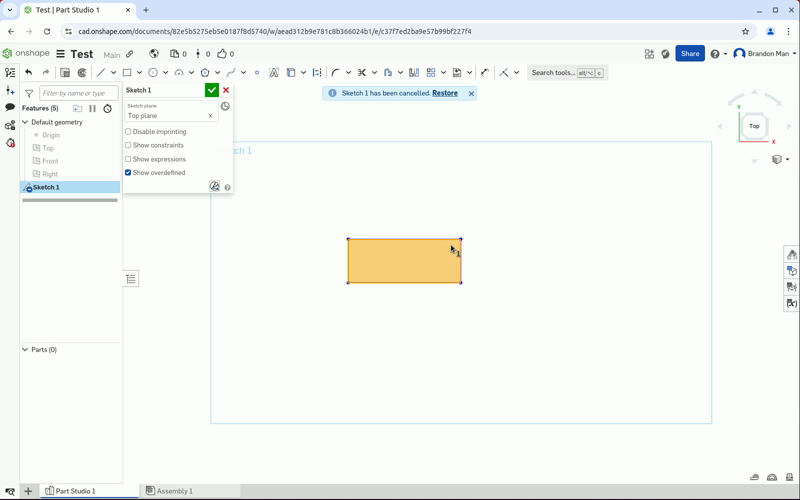
mouse_move(73, 352)
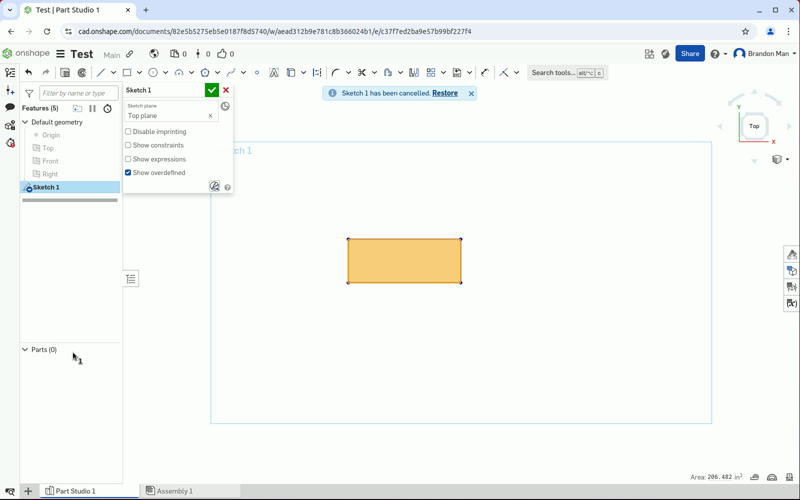
key(shift+y)
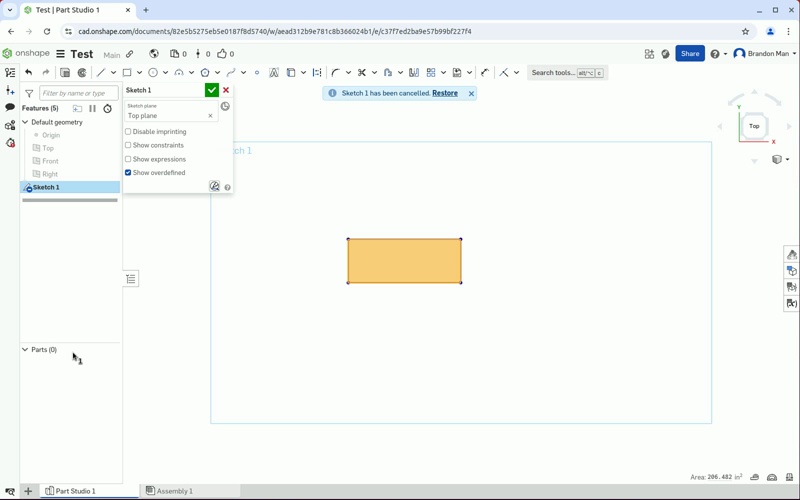
key(shift+e)
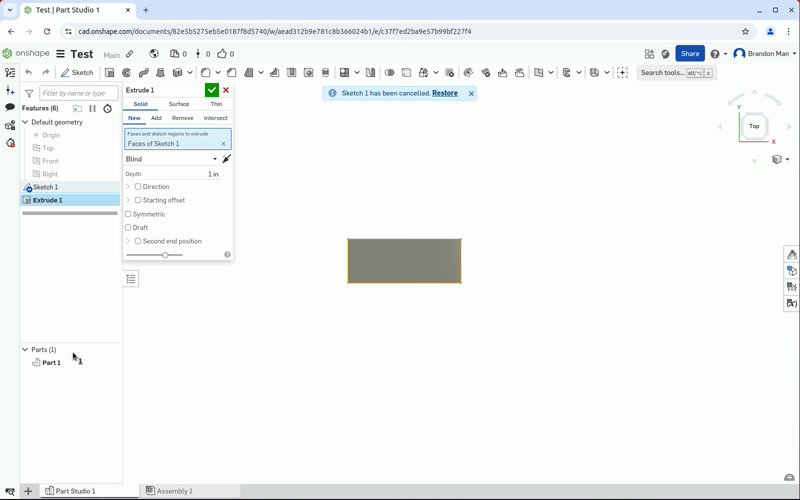
mouse_move(143, 106)
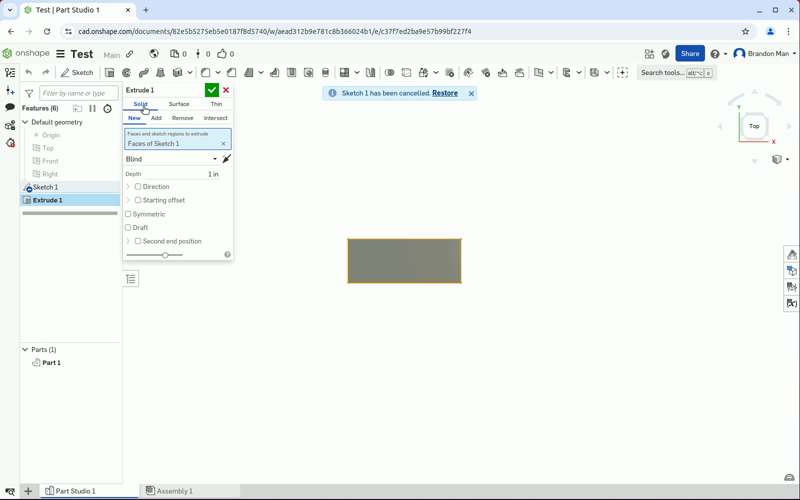
click(143, 106)
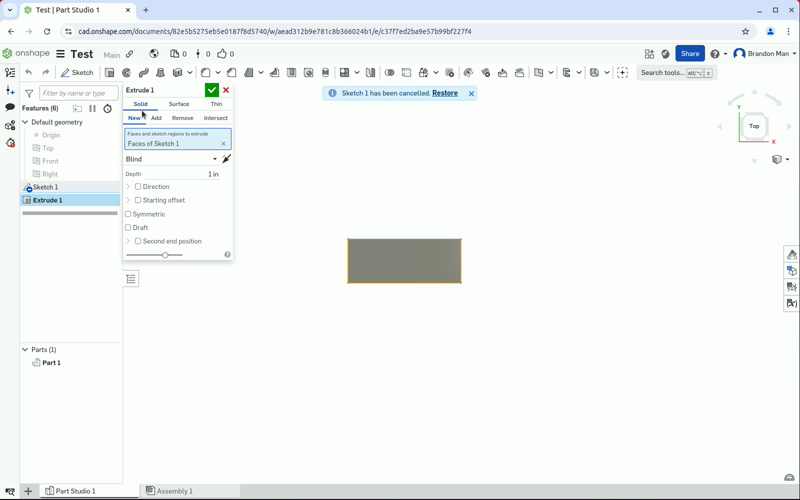
mouse_move(137, 120)
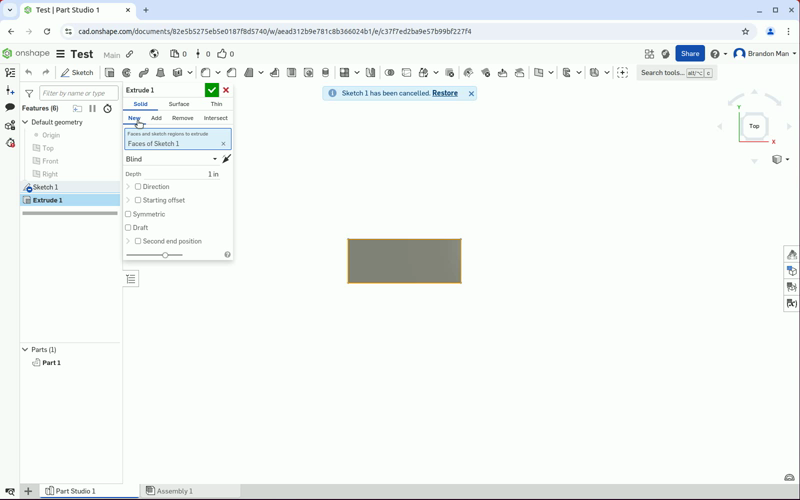
click(137, 120)
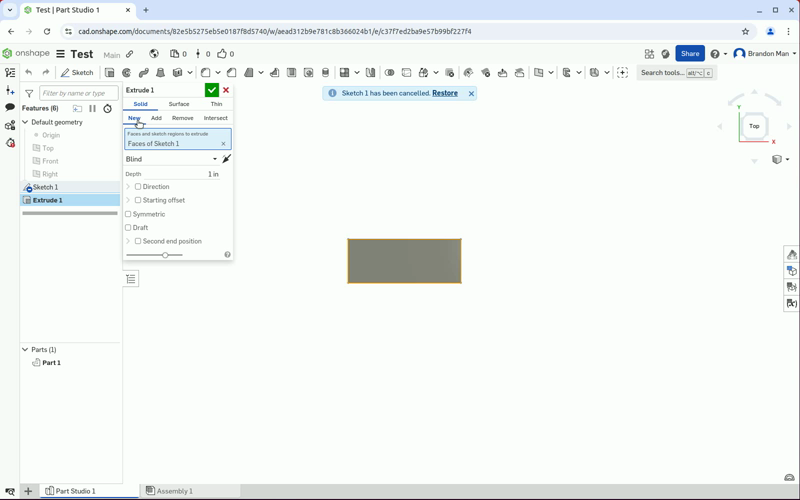
key(tab, 4)
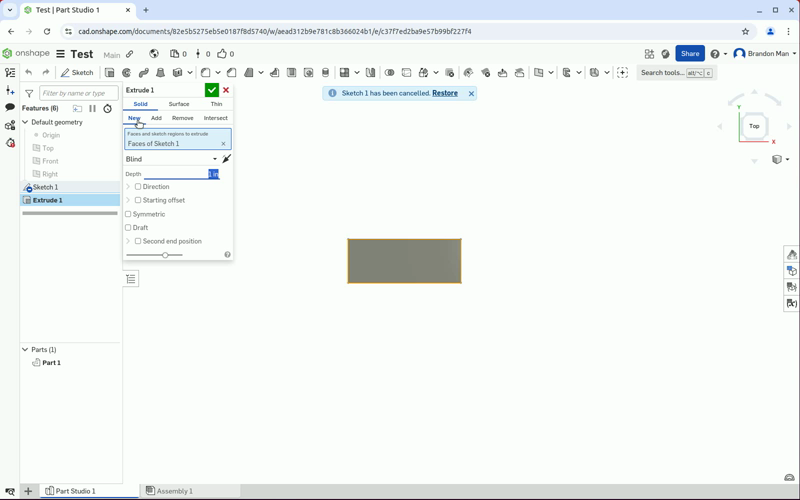
text(8.906)
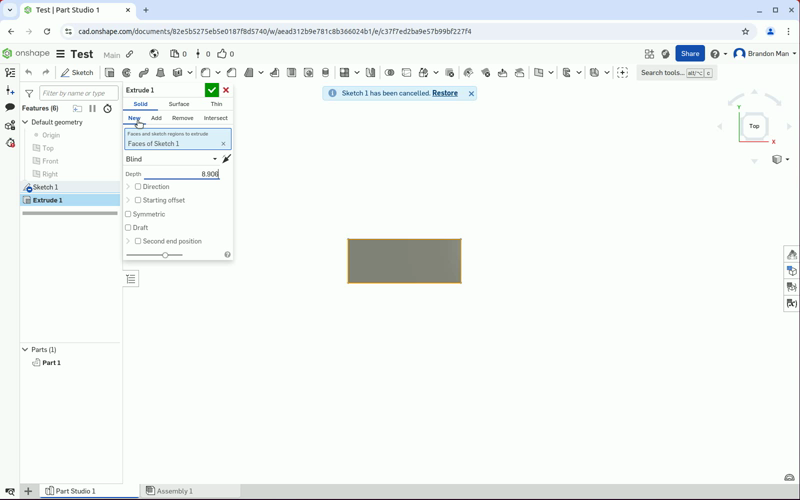
key(enter)
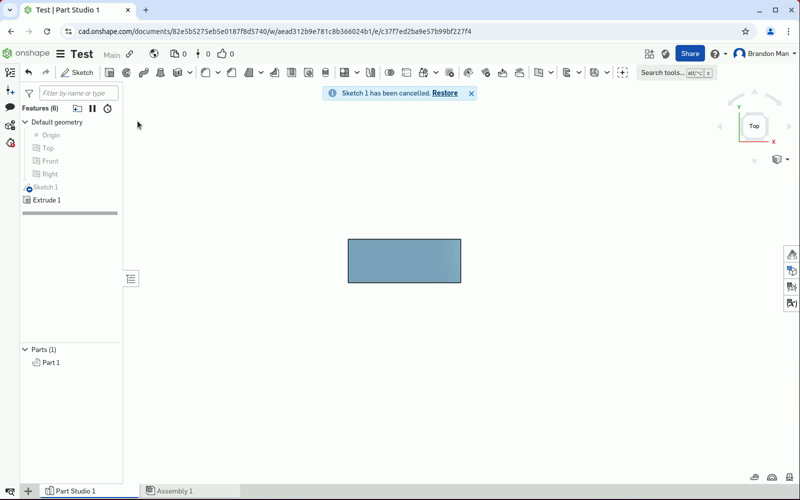
key(shift+h)
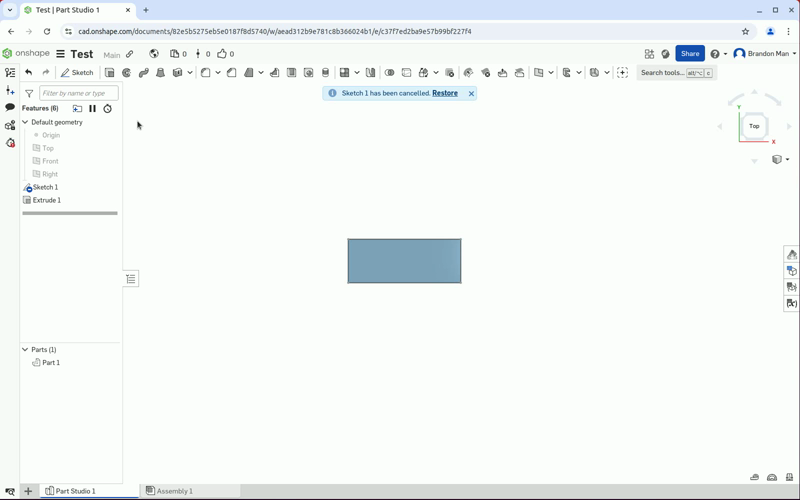
key(shift+h)
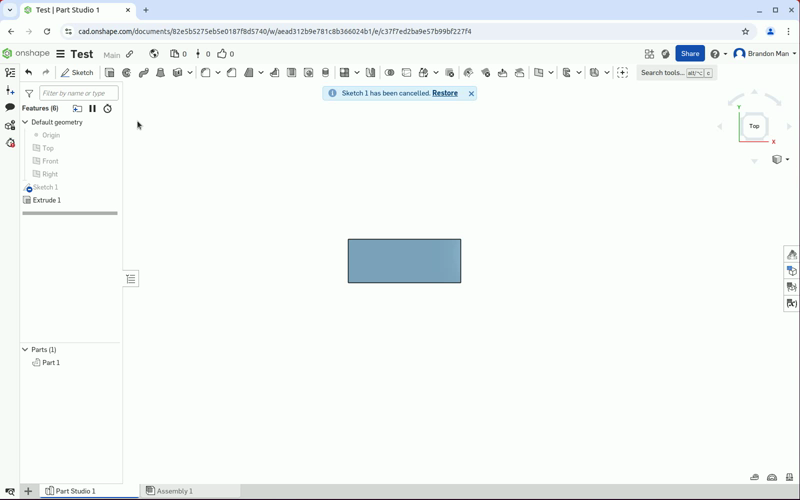
mouse_move(73, 189)
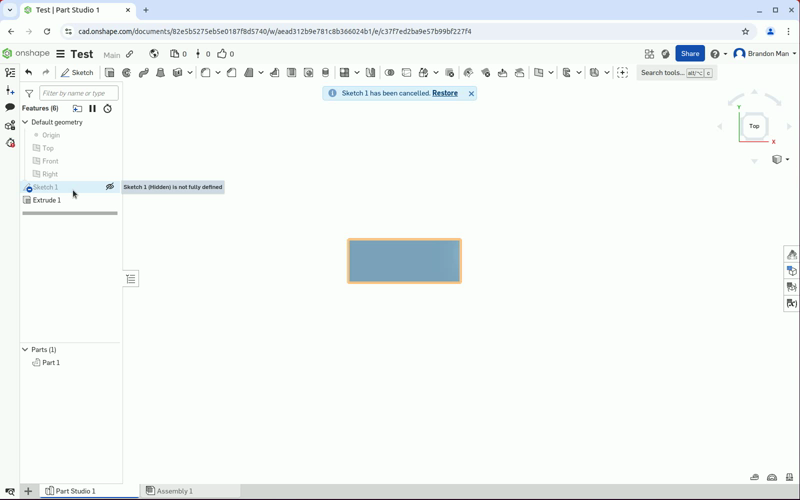
click(73, 189)
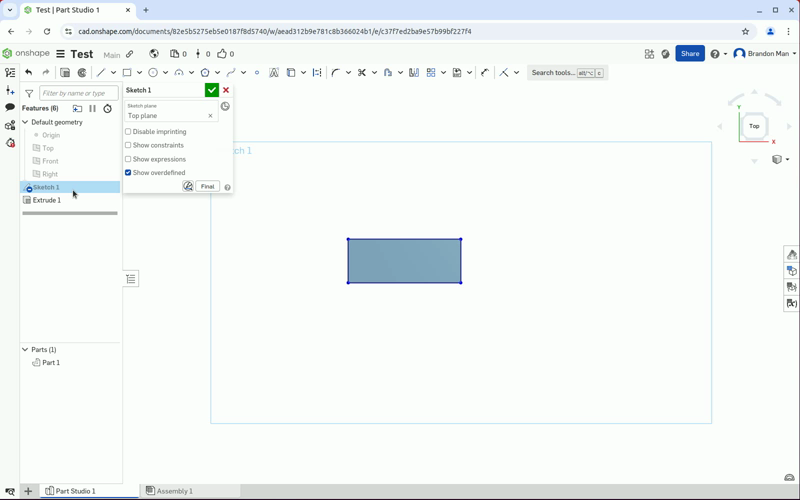
mouse_move(229, 92)
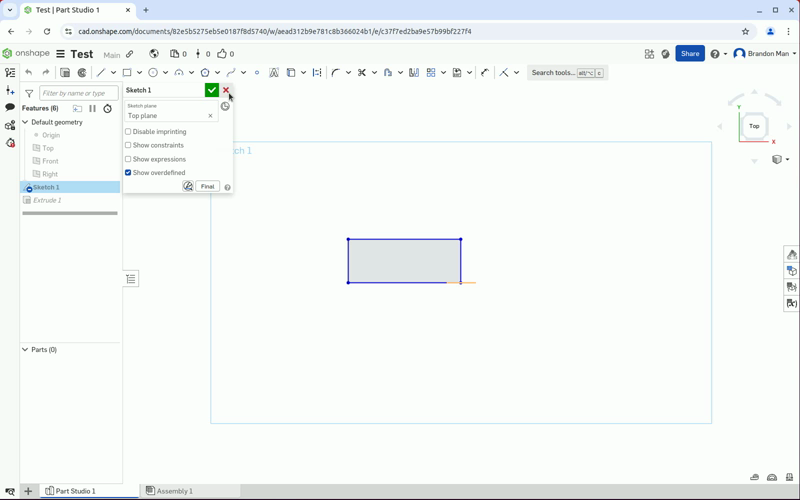
click(229, 92)
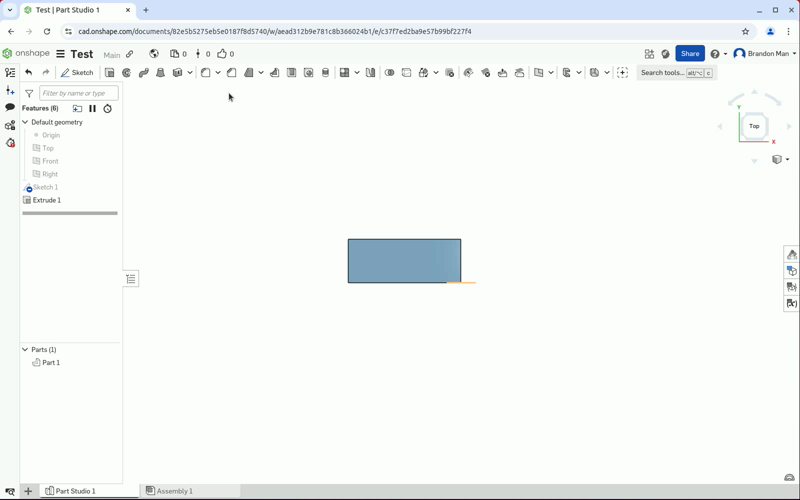
mouse_move(541, 75)
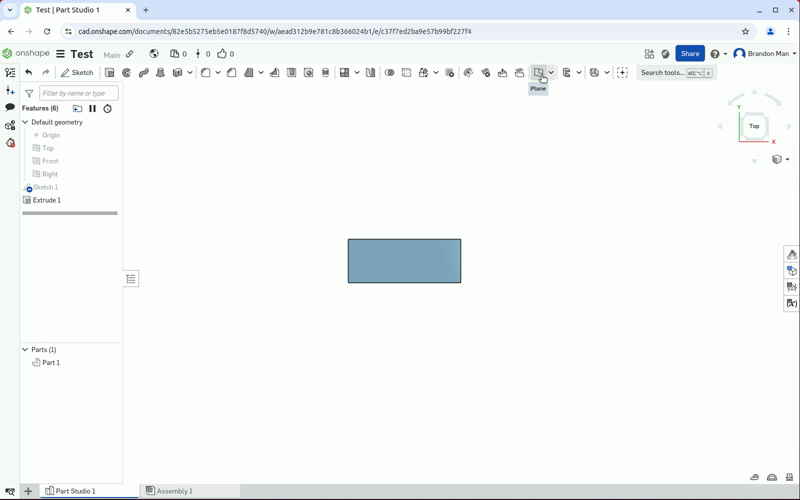
click(541, 75)
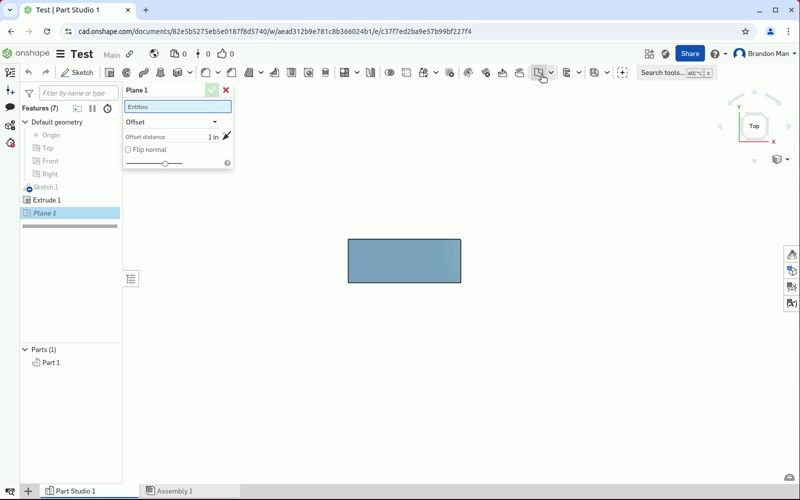
mouse_move(73, 150)
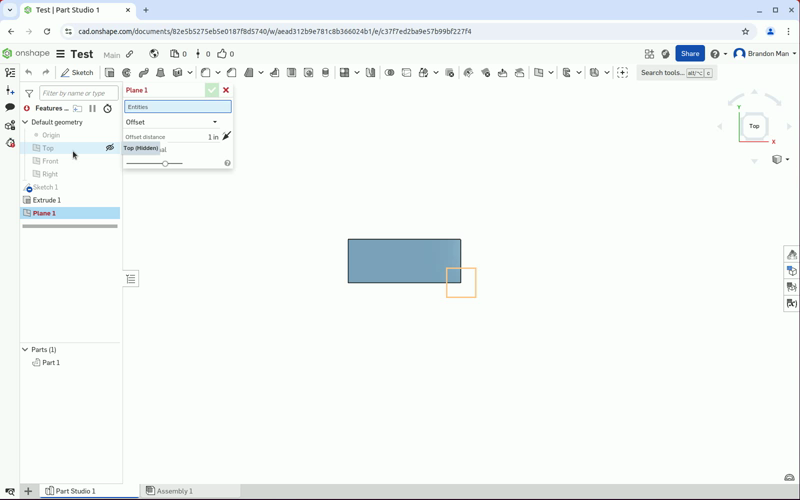
click(73, 150)
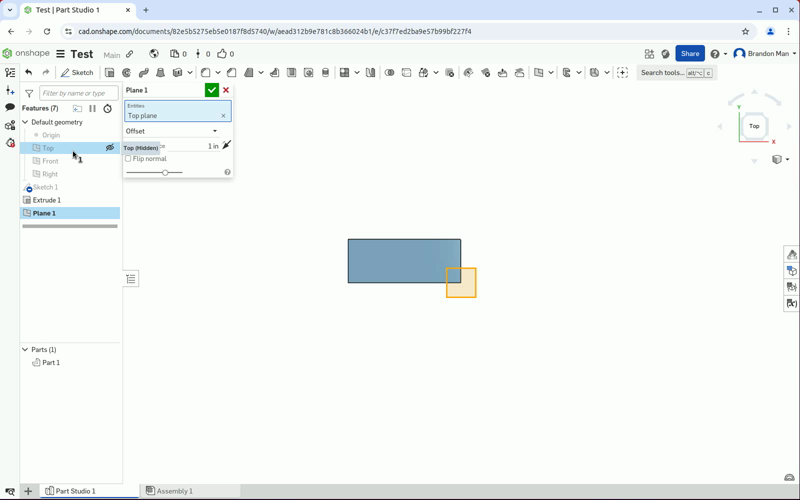
key(tab, 2)
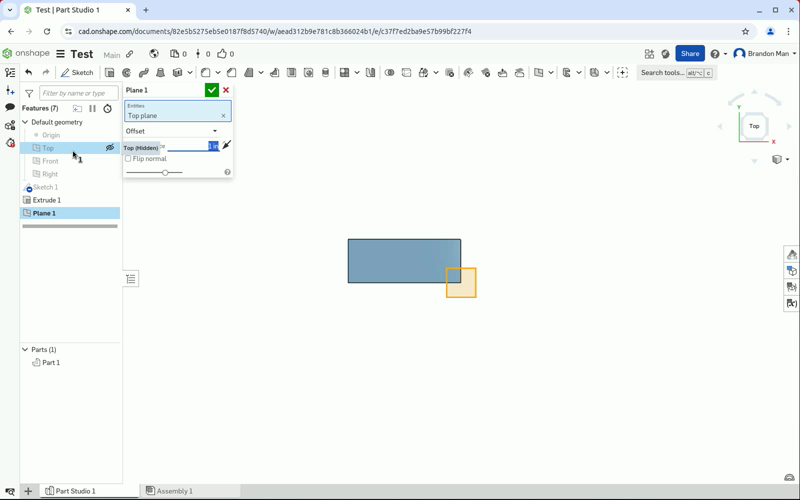
text(8.904)
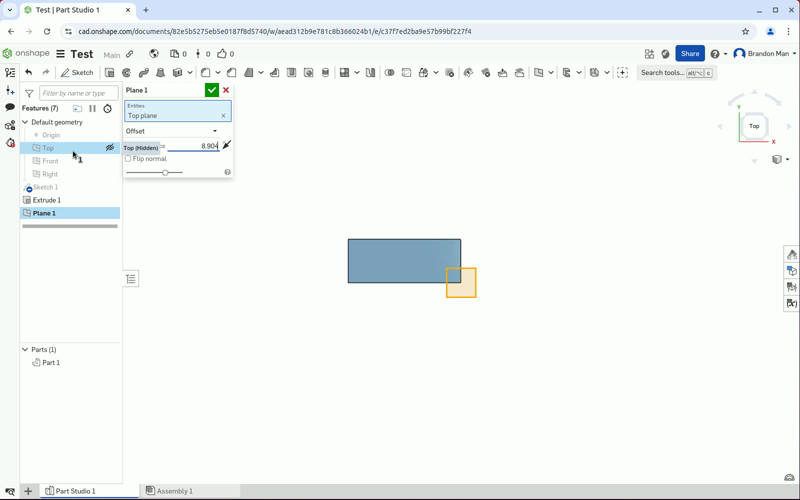
key(enter, 2)
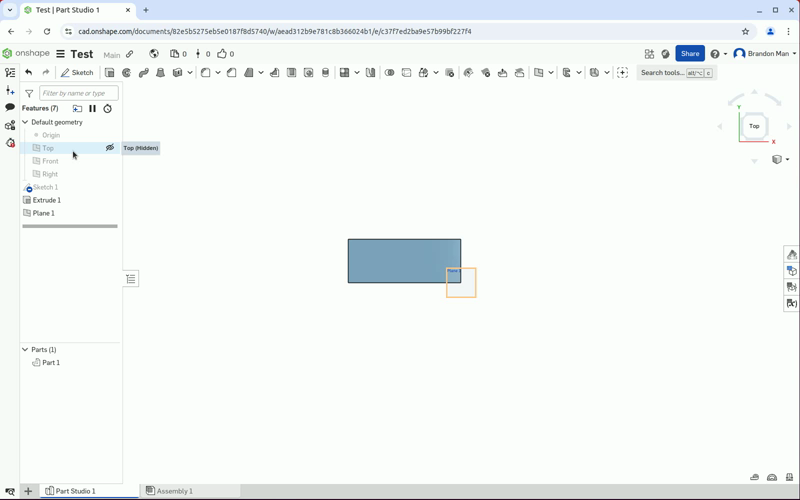
key(shift+s)
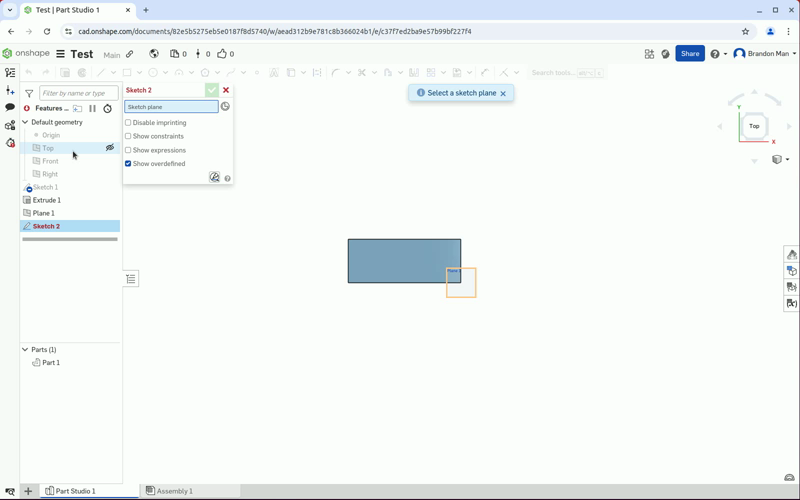
mouse_move(73, 215)
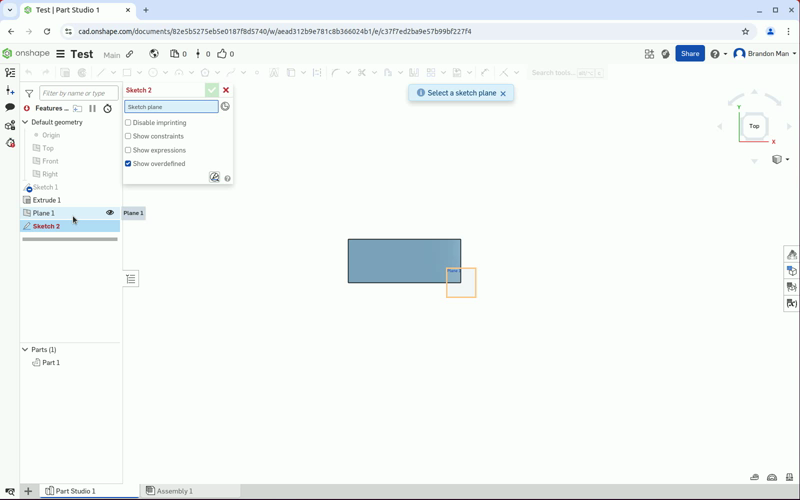
click(73, 215)
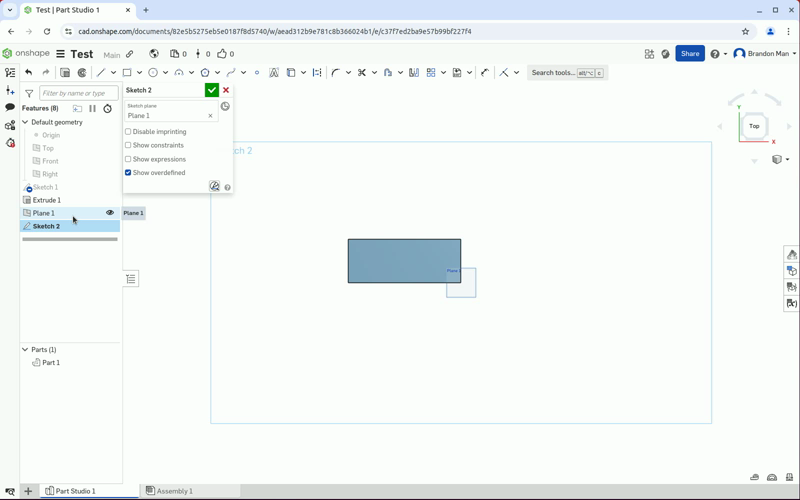
mouse_move(73, 352)
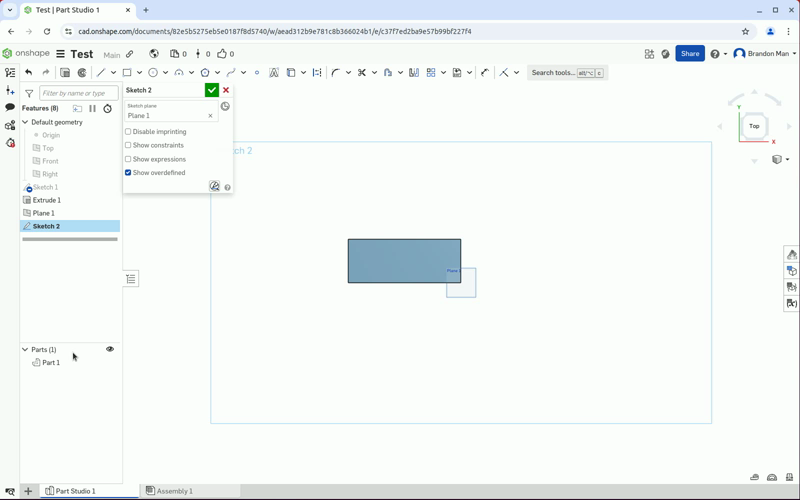
key(y)
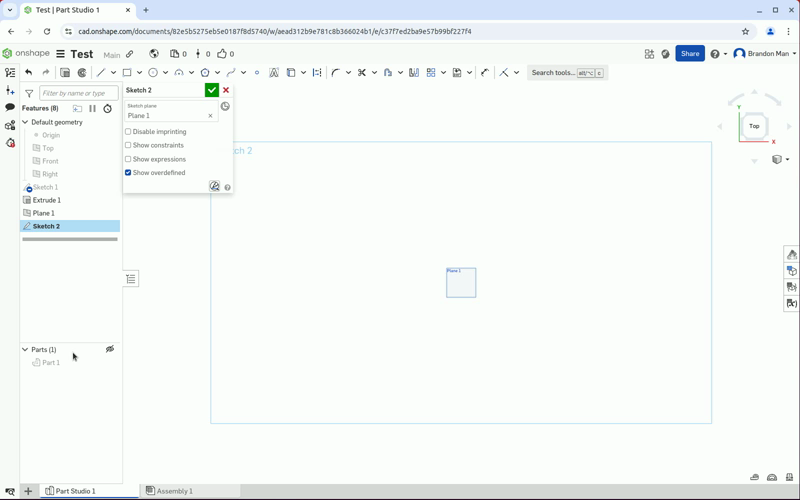
key(l)
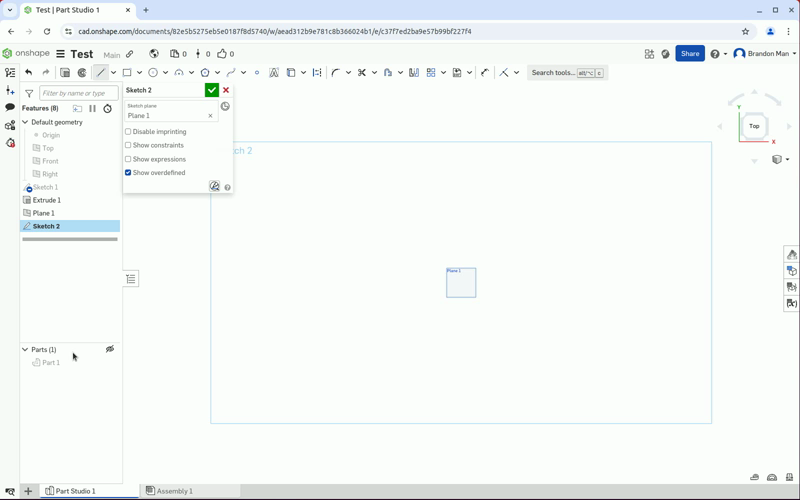
key_down(shift)
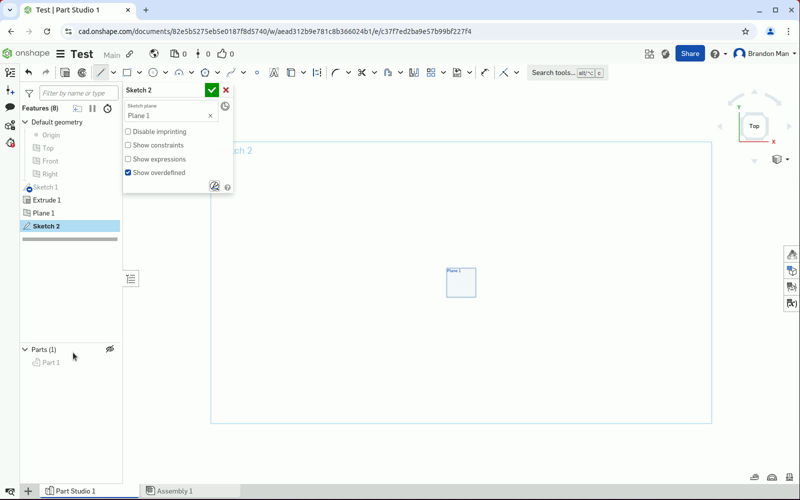
mouse_move(351, 279)
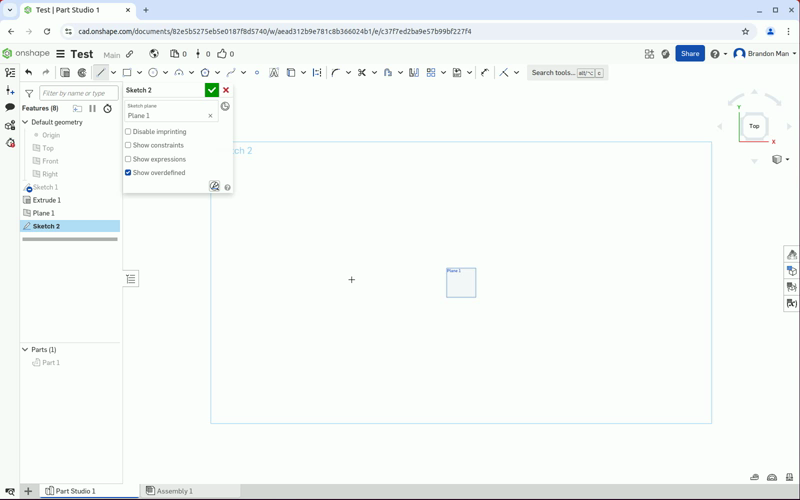
click(351, 279)
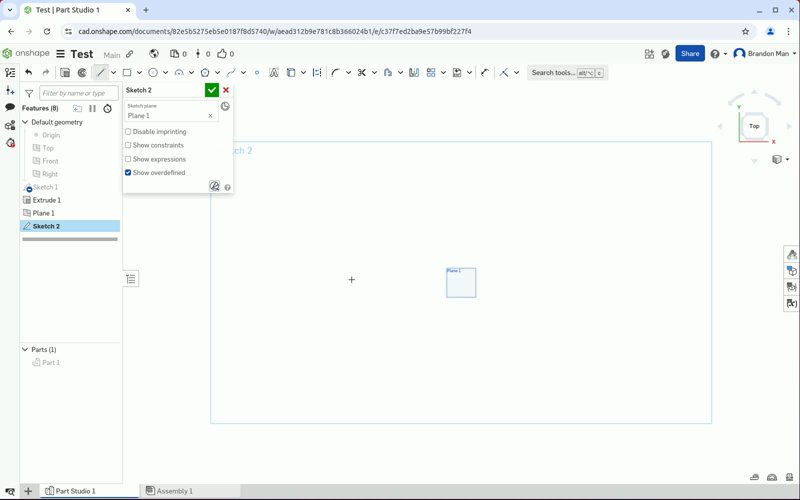
key_up(shift)
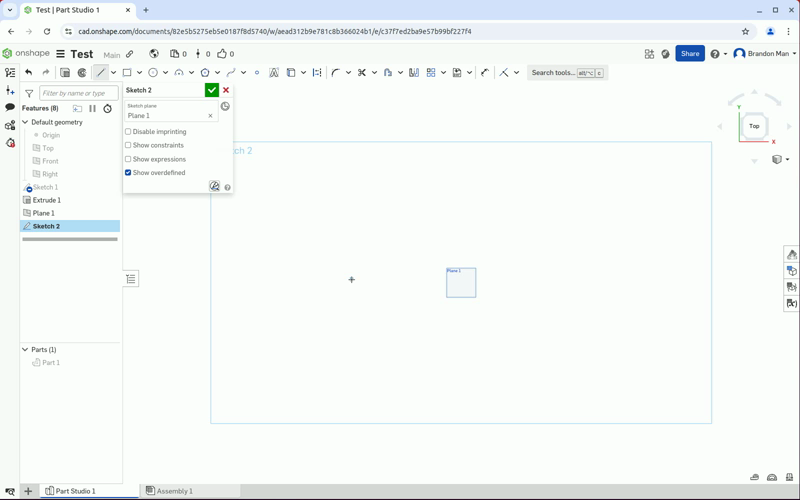
key_down(shift)
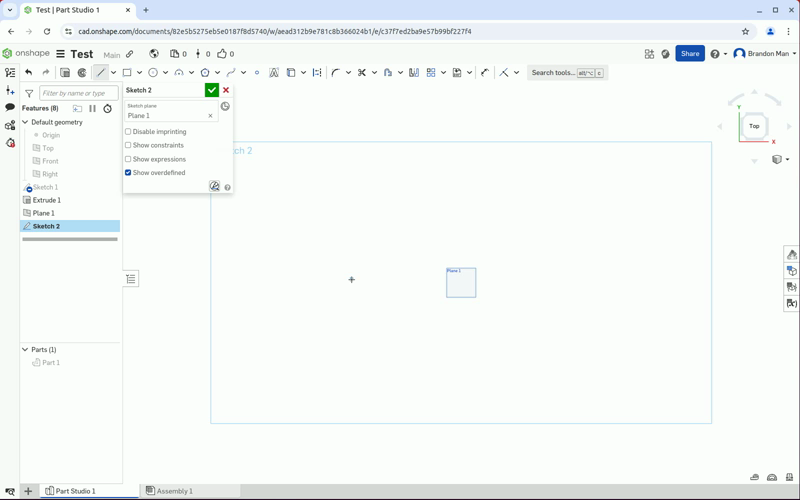
mouse_move(381, 279)
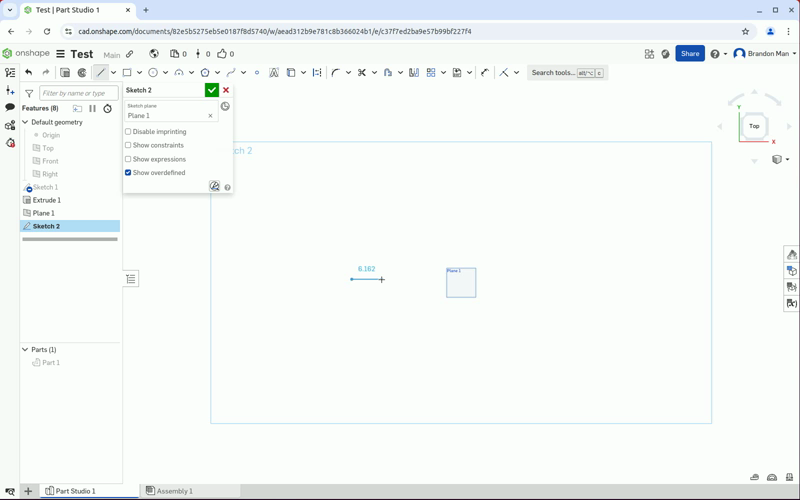
mouse_move(385, 279)
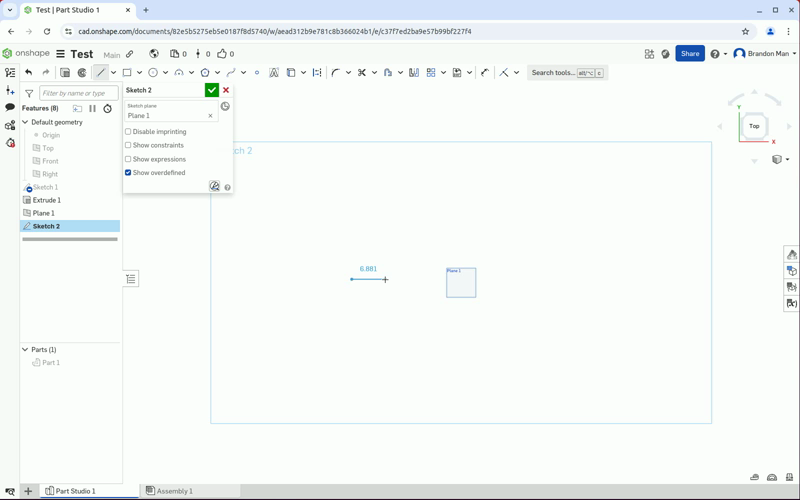
click(385, 279)
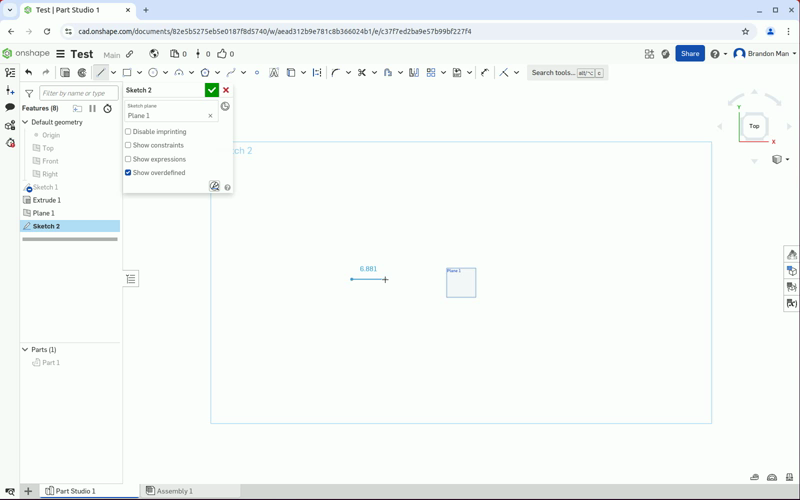
key_up(shift)
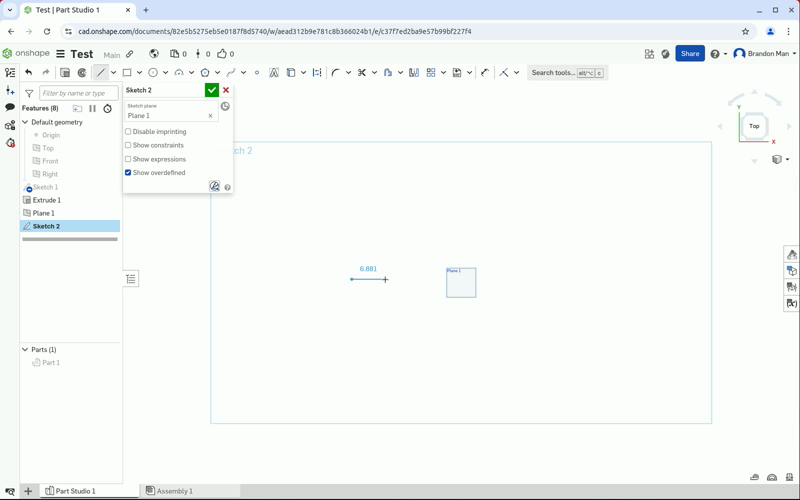
key_down(shift)
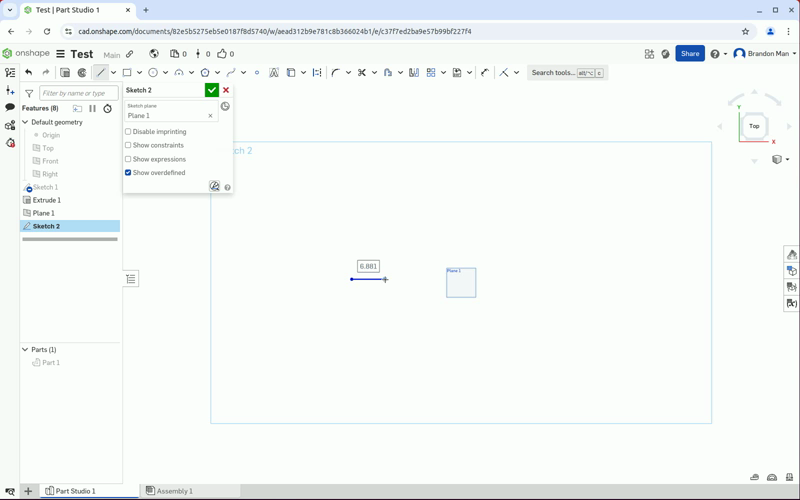
mouse_move(415, 279)
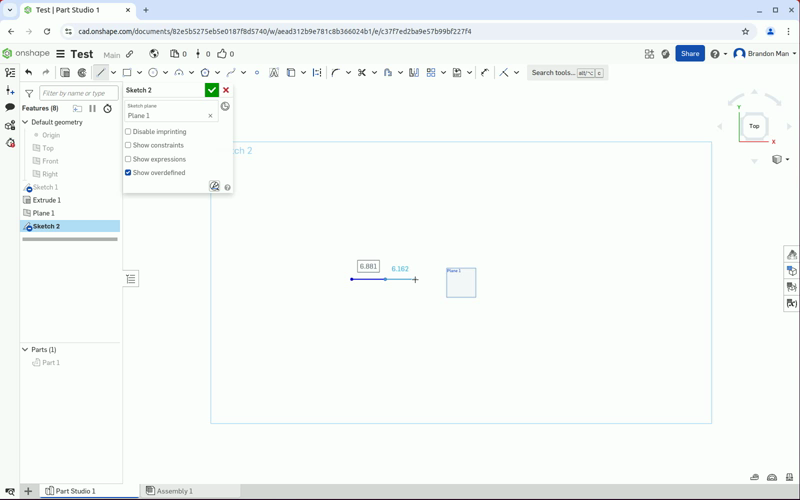
mouse_move(385, 242)
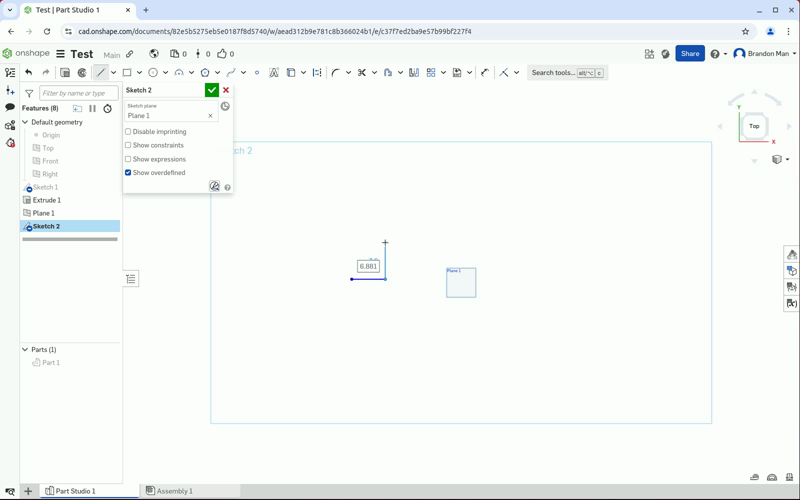
click(385, 242)
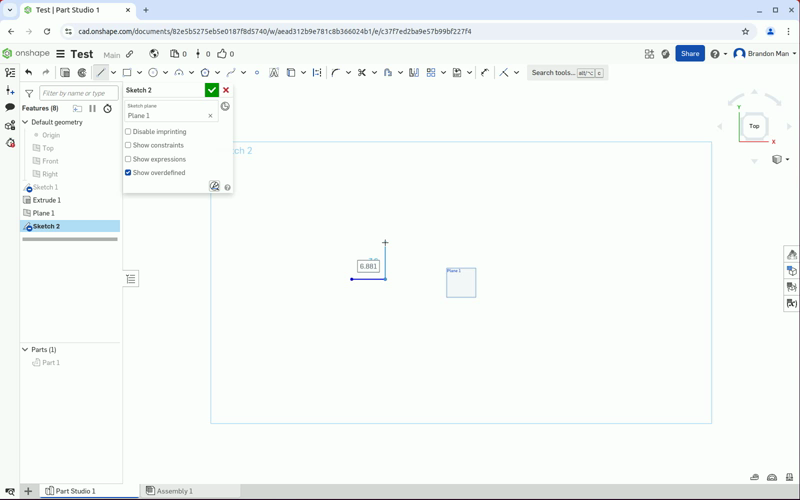
key_up(shift)
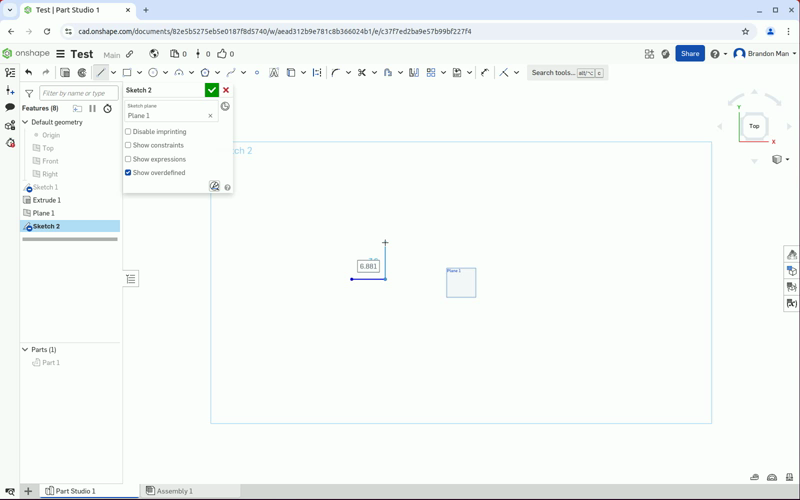
key_down(shift)
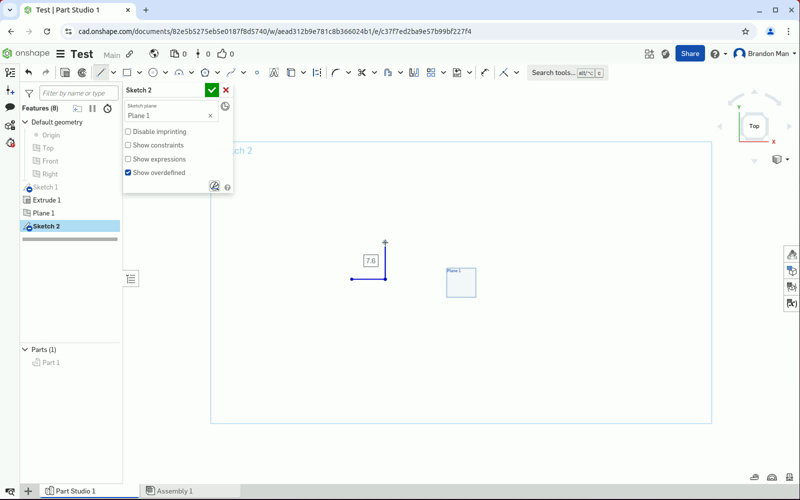
mouse_move(415, 242)
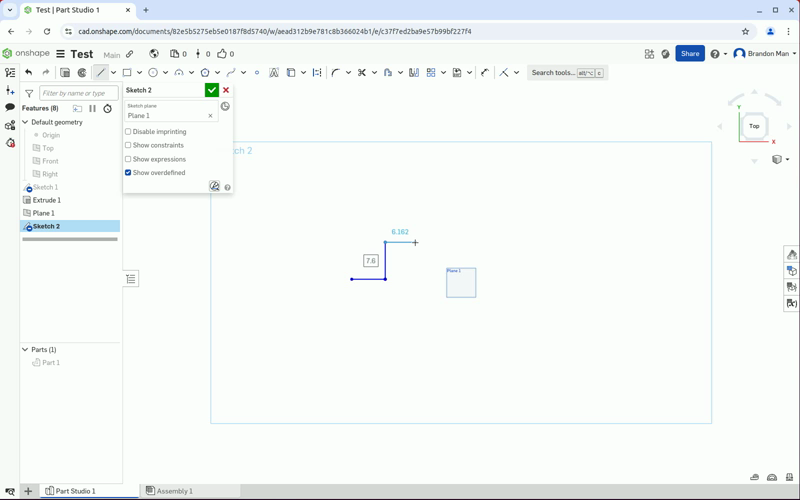
mouse_move(351, 242)
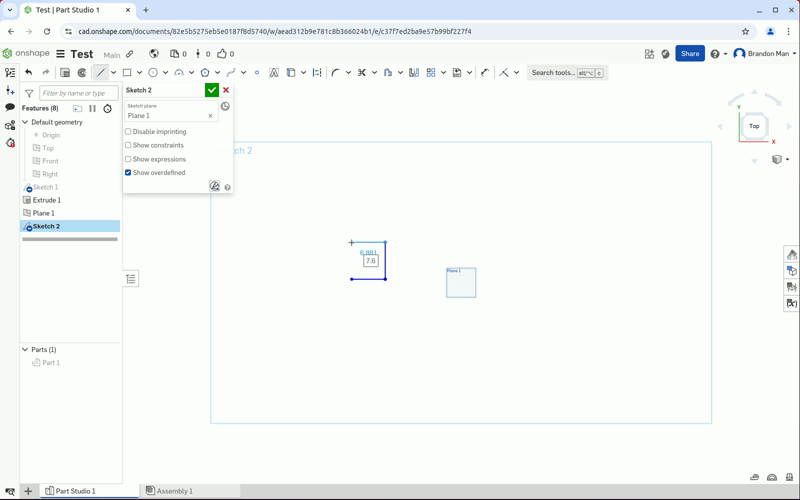
click(351, 242)
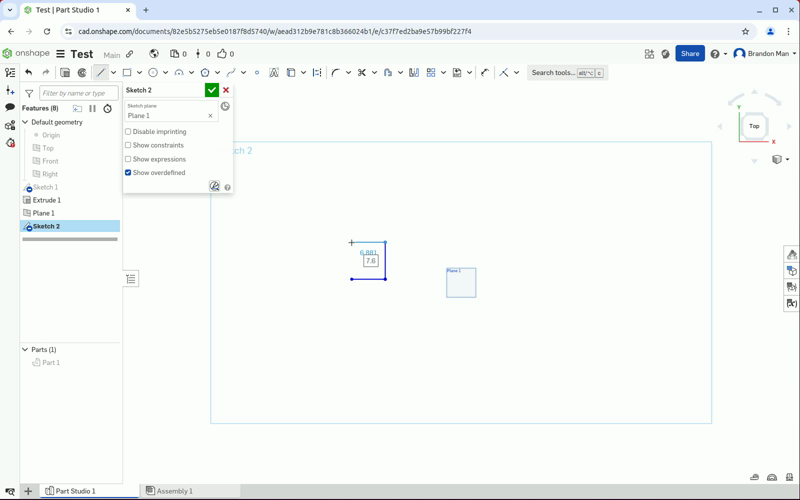
key_up(shift)
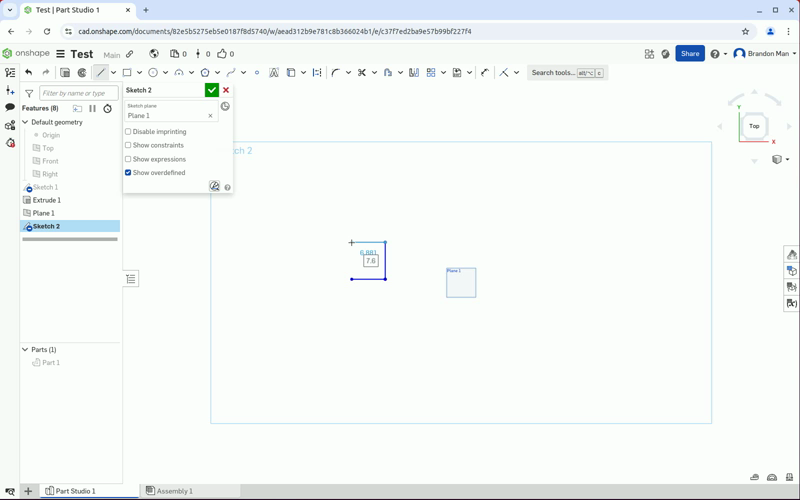
mouse_move(381, 242)
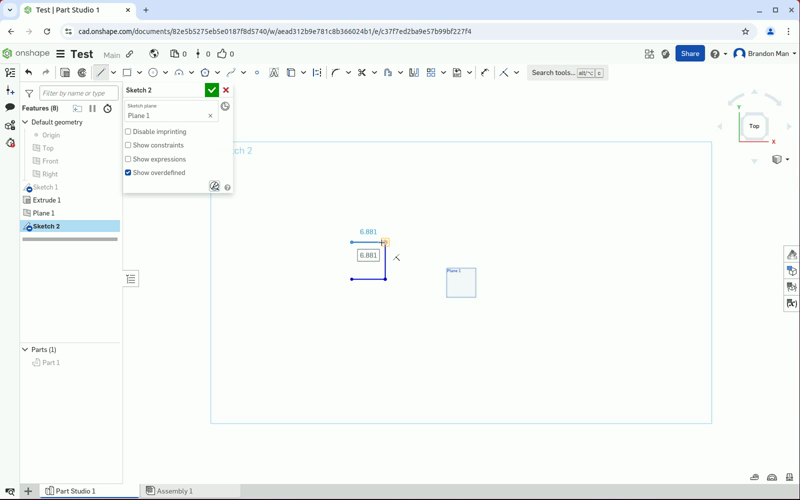
key_down(shift)
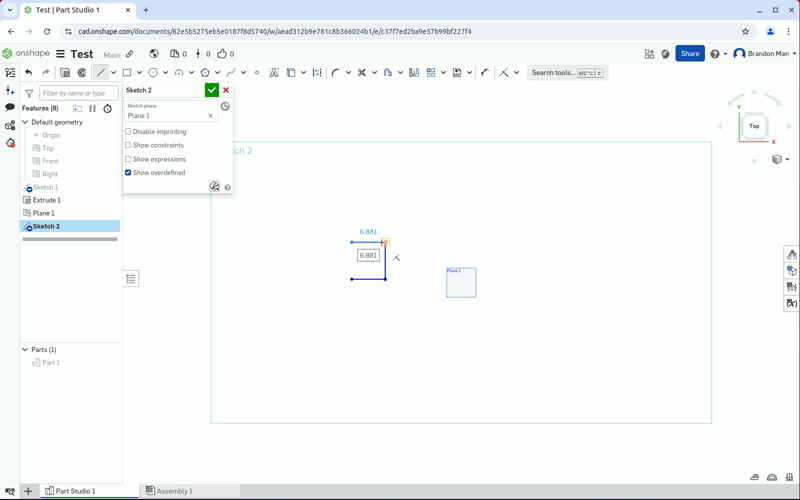
mouse_move(351, 279)
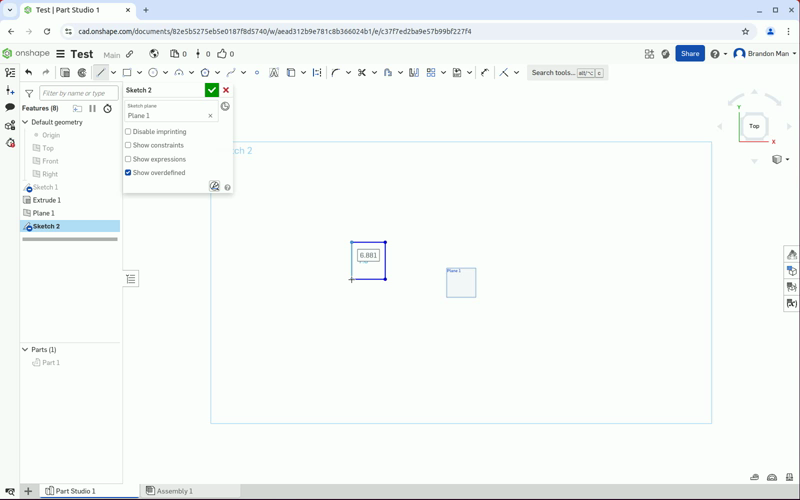
key_up(shift)
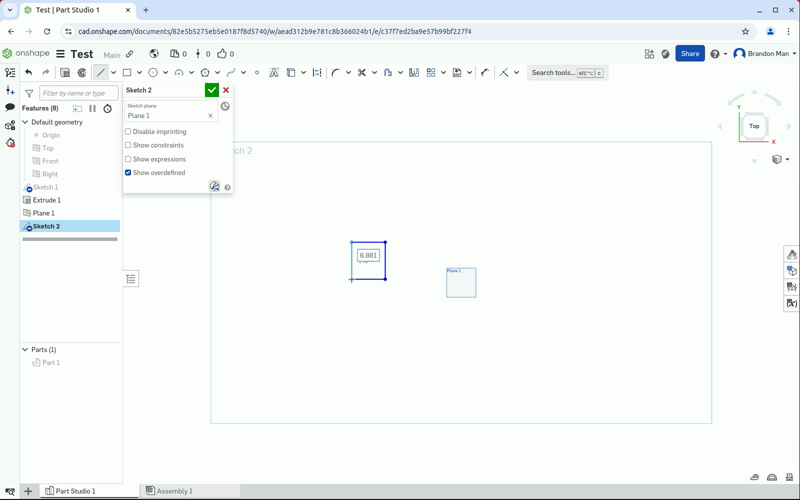
click(351, 279)
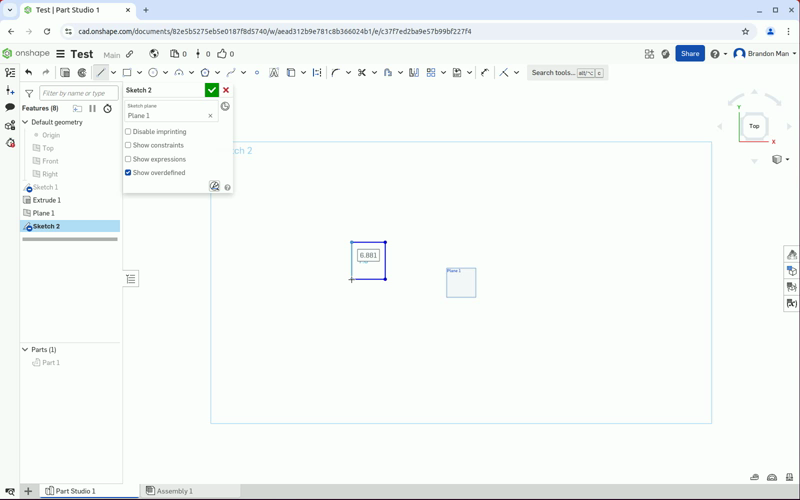
key(esc)
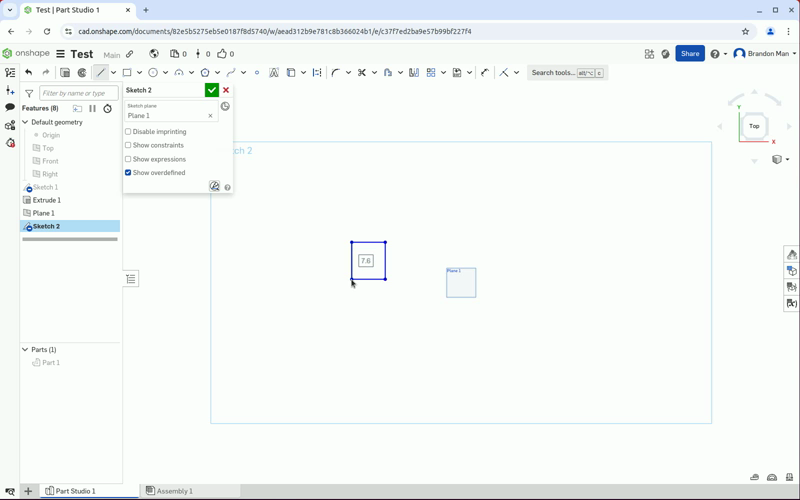
mouse_move(362, 251)
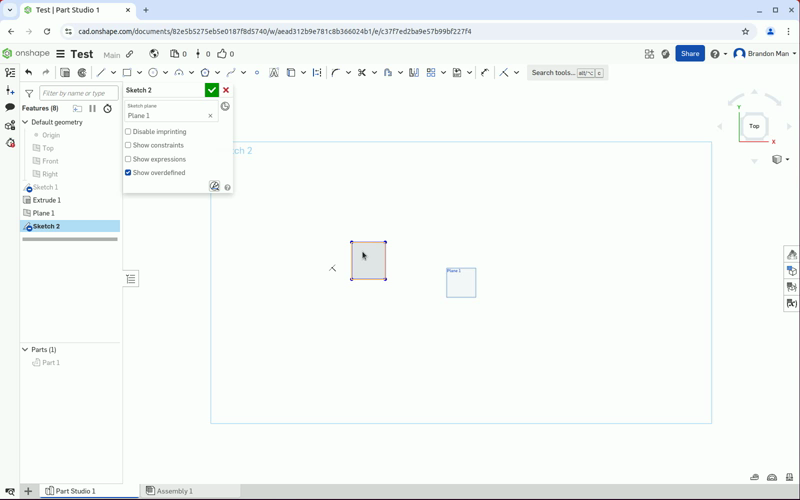
scroll(6)
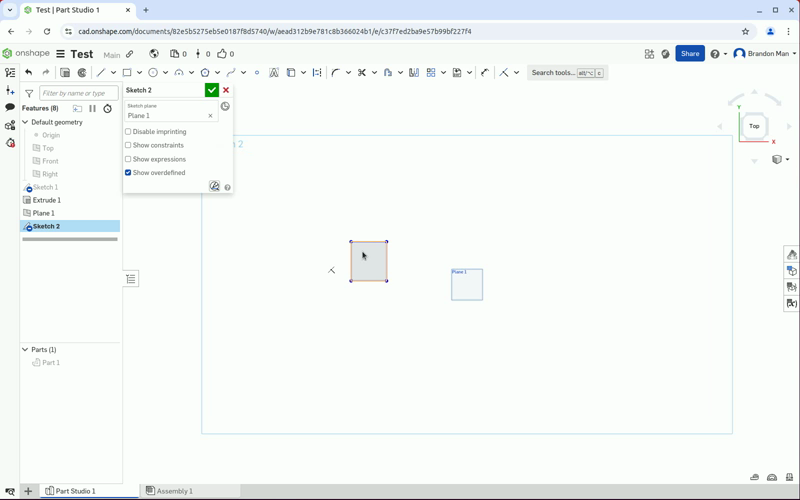
scroll(6)
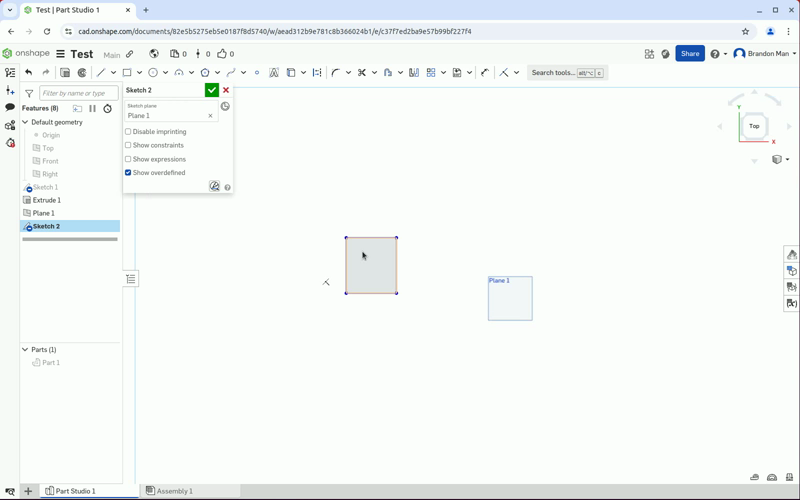
scroll(6)
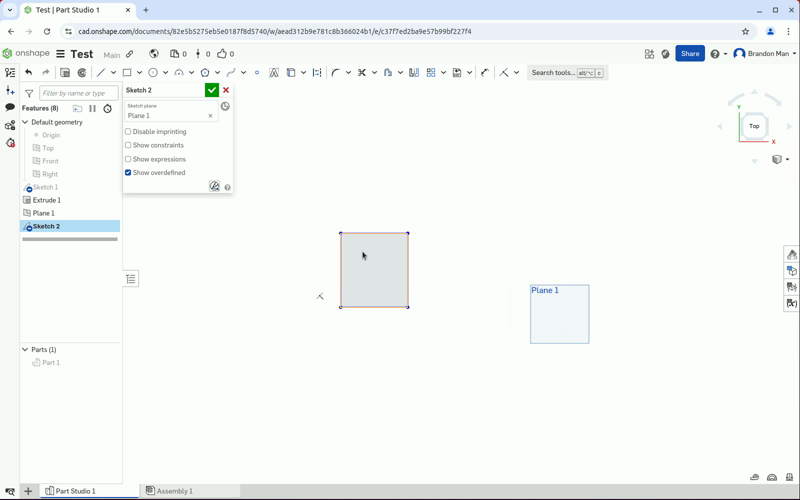
scroll(6)
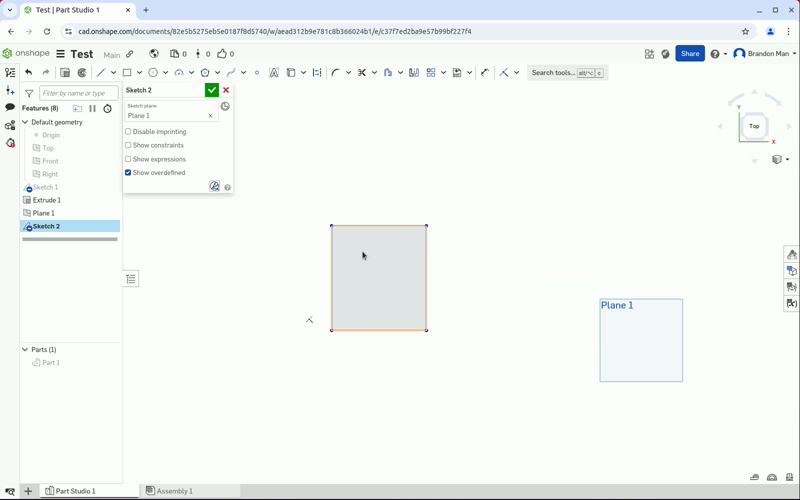
scroll(6)
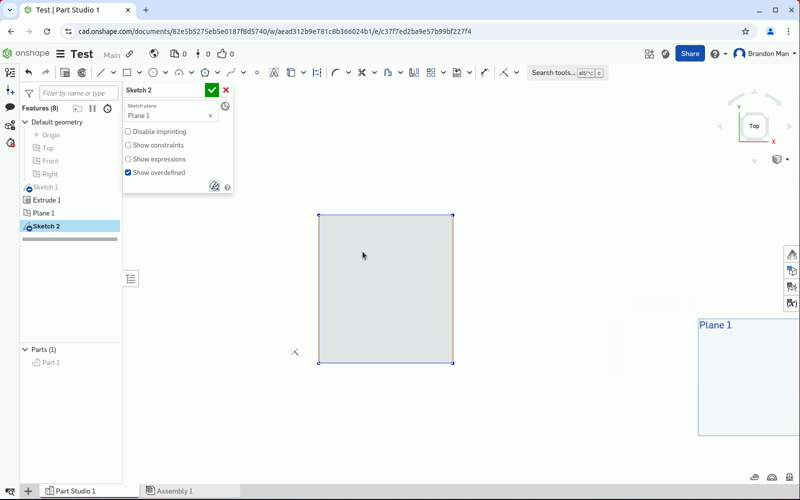
scroll(6)
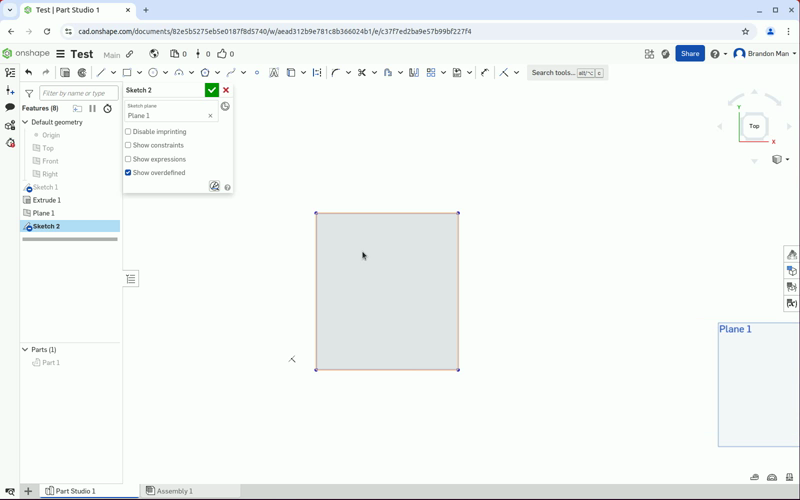
scroll(6)
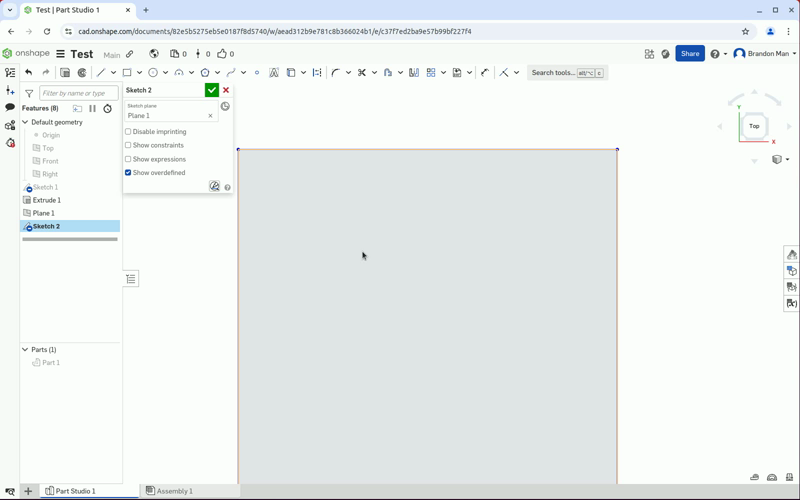
click(362, 251)
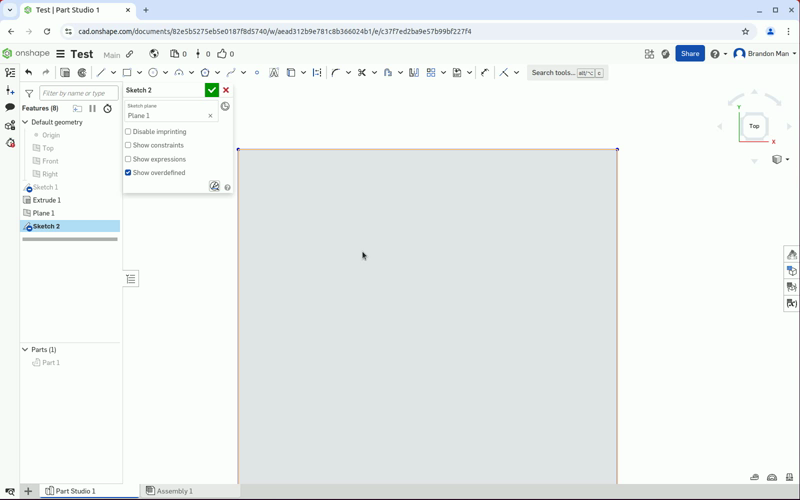
scroll(-6)
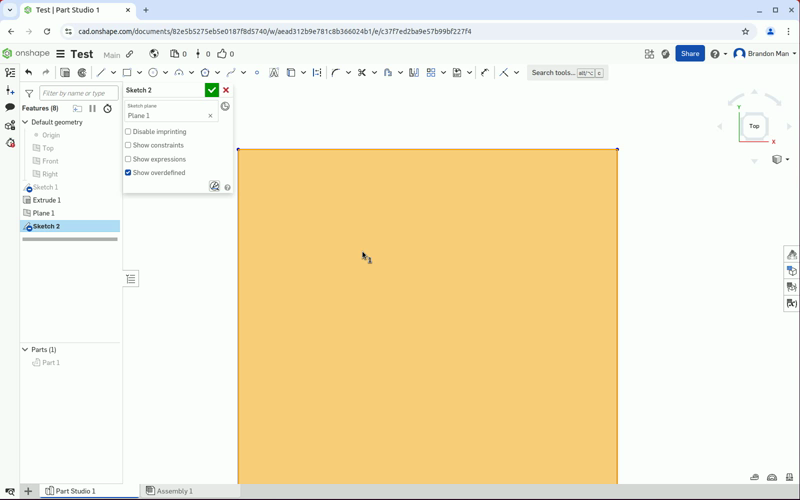
scroll(-6)
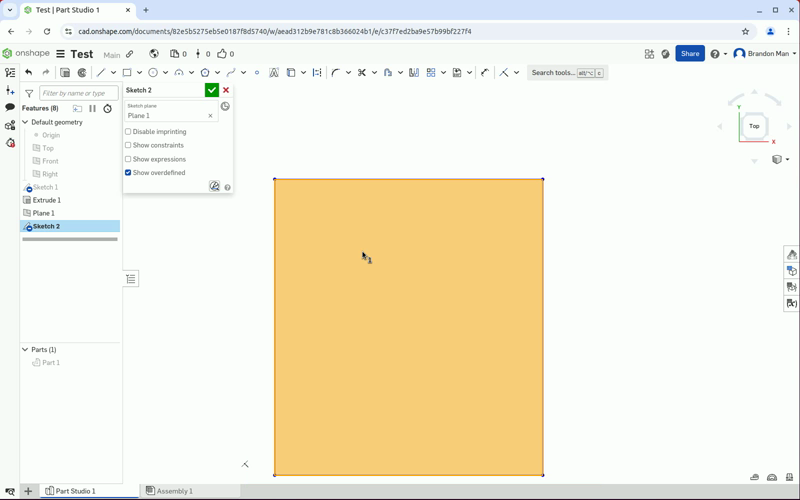
scroll(-6)
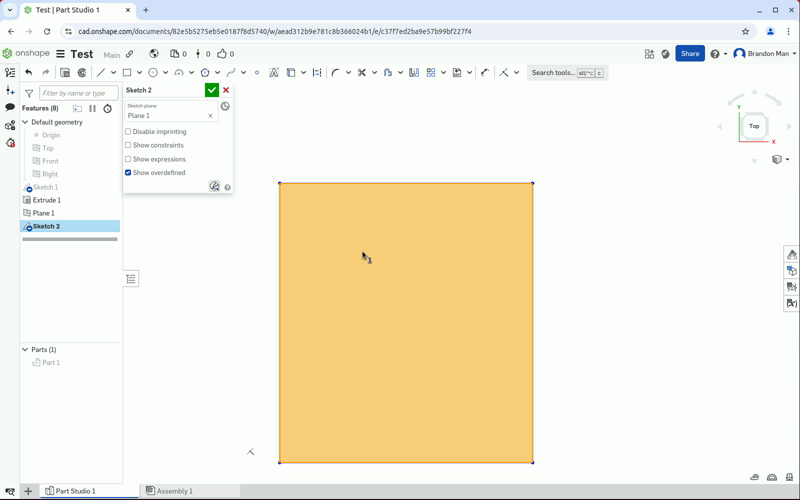
scroll(-6)
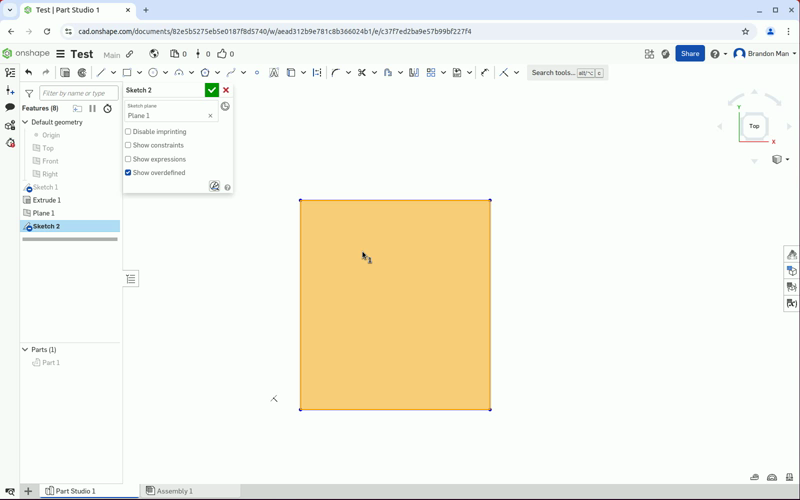
scroll(-6)
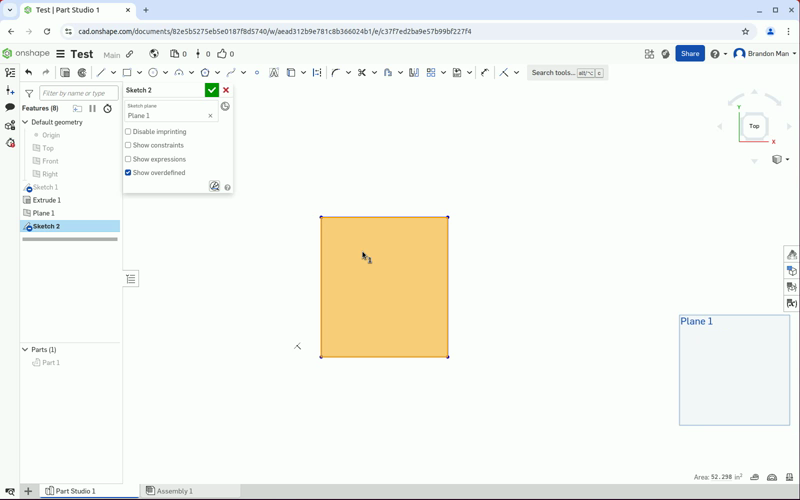
scroll(-6)
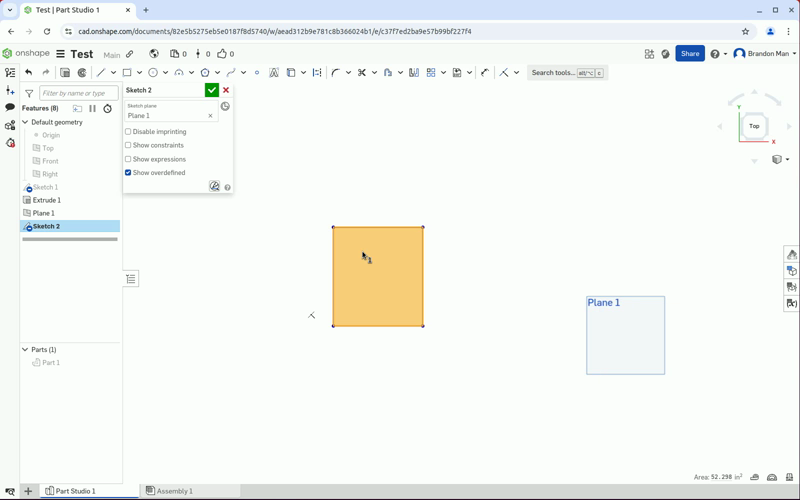
scroll(-6)
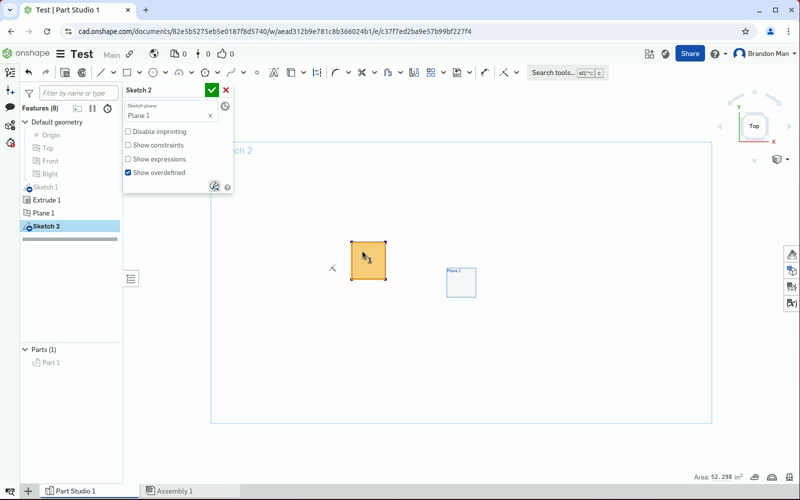
mouse_move(73, 352)
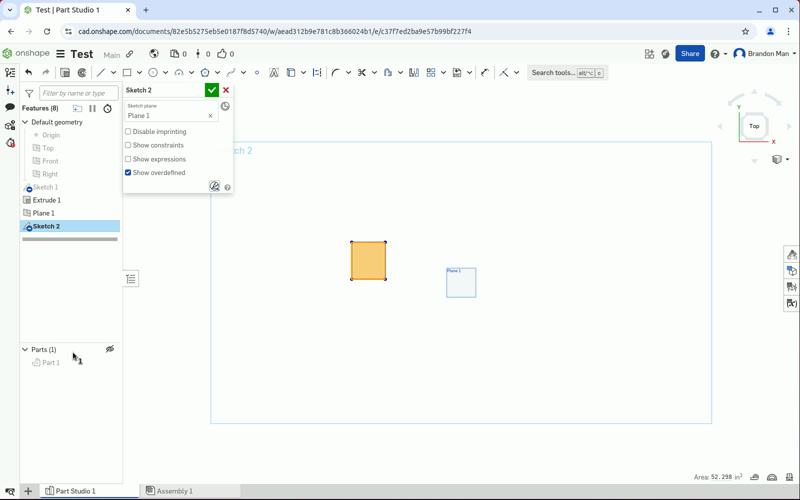
key(shift+y)
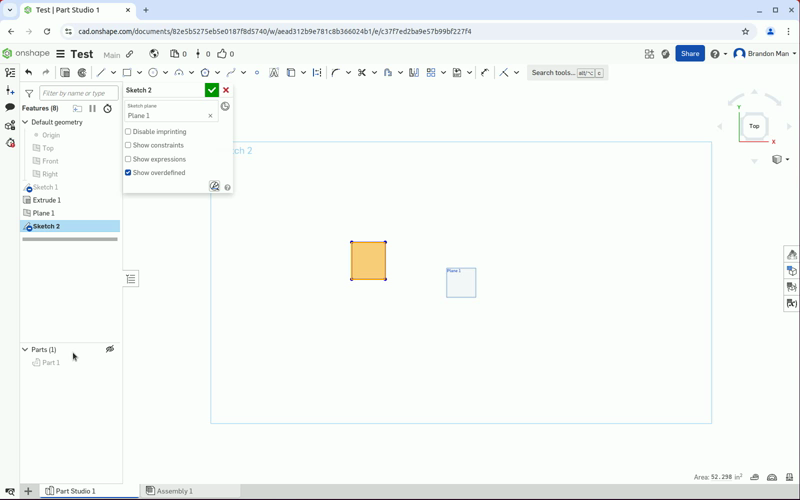
key(shift+e)
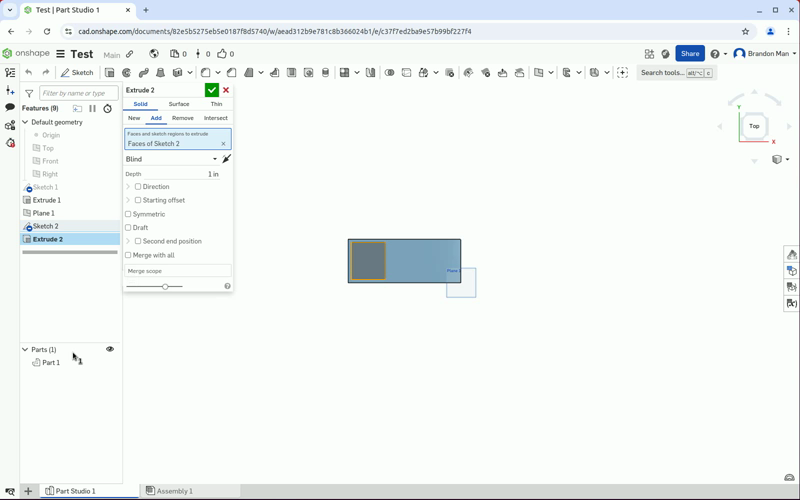
mouse_move(143, 106)
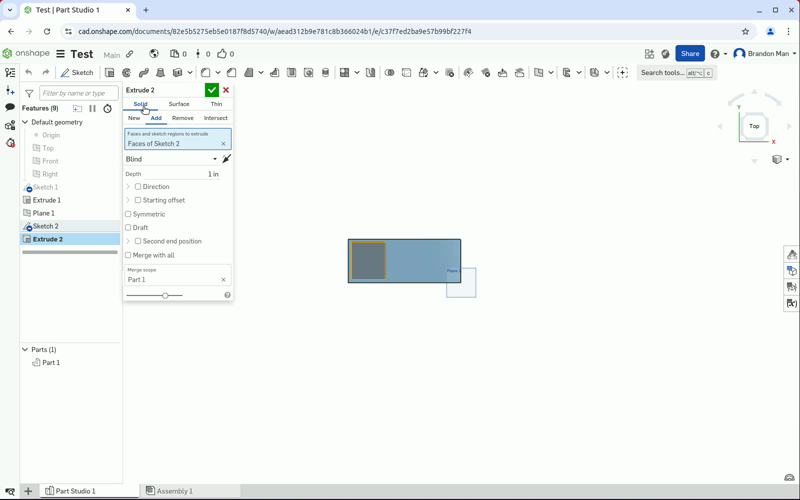
click(143, 106)
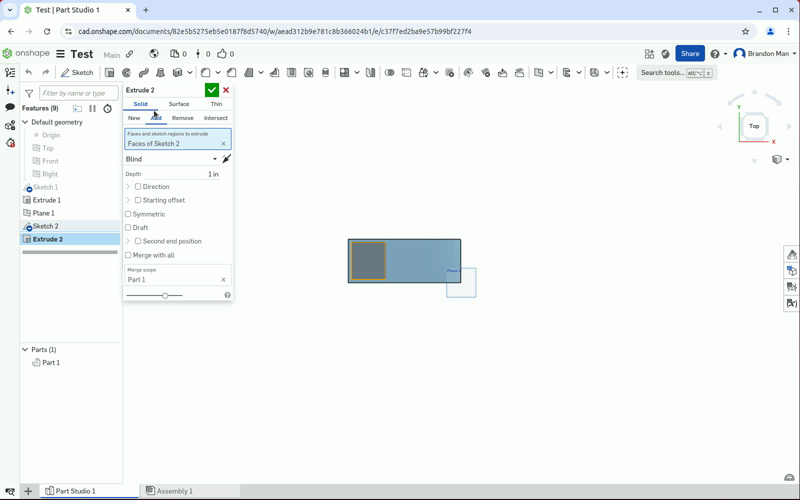
mouse_move(186, 120)
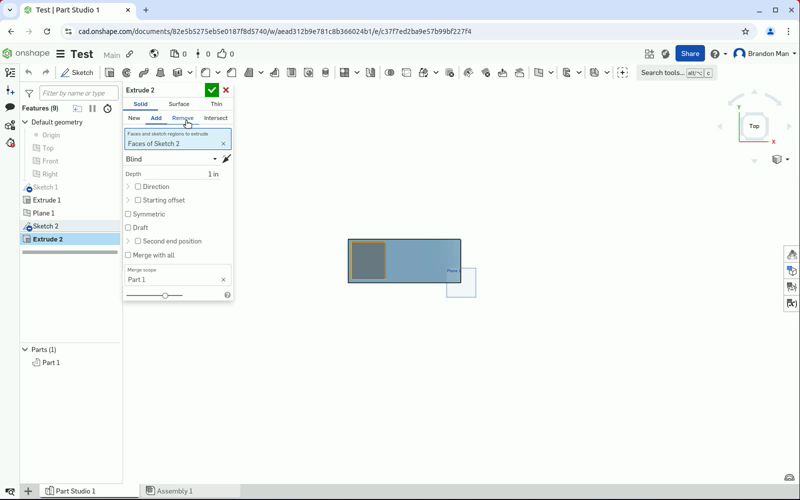
click(186, 120)
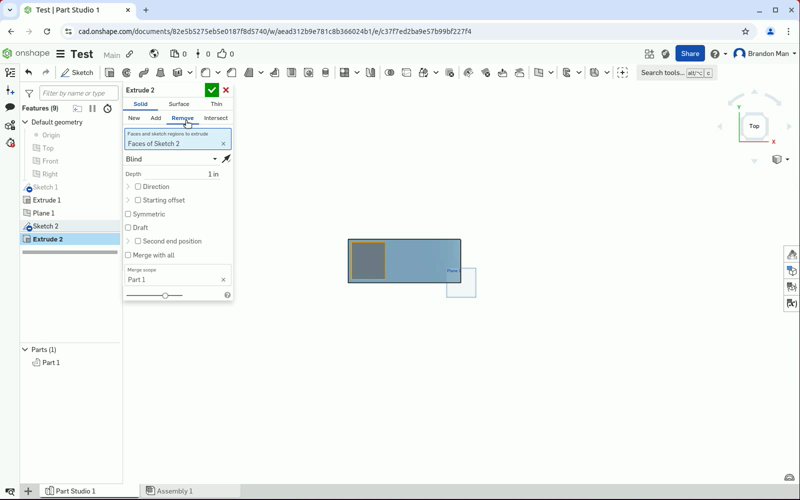
key(tab, 4)
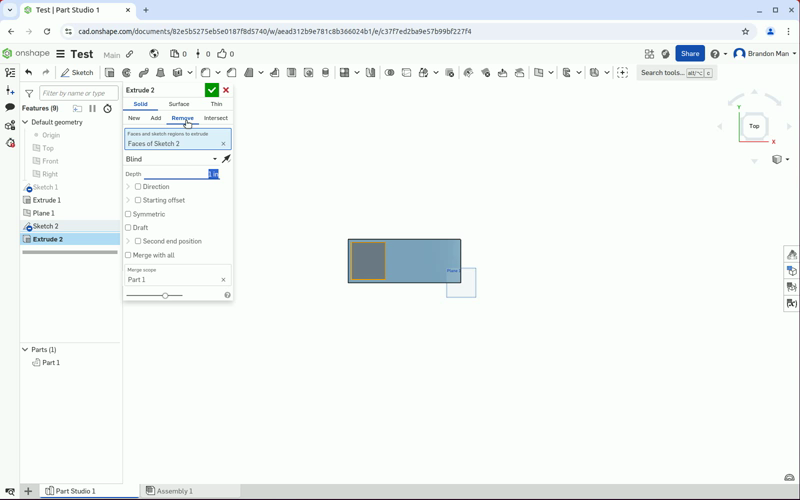
text(8.184)
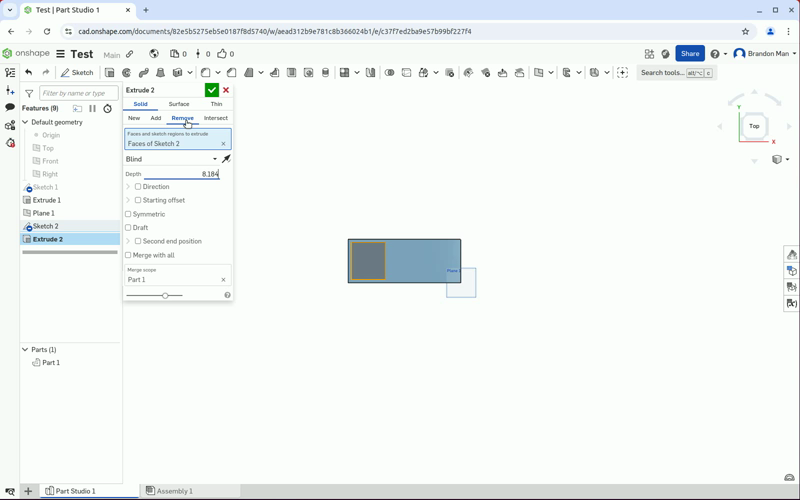
key(tab, 6)
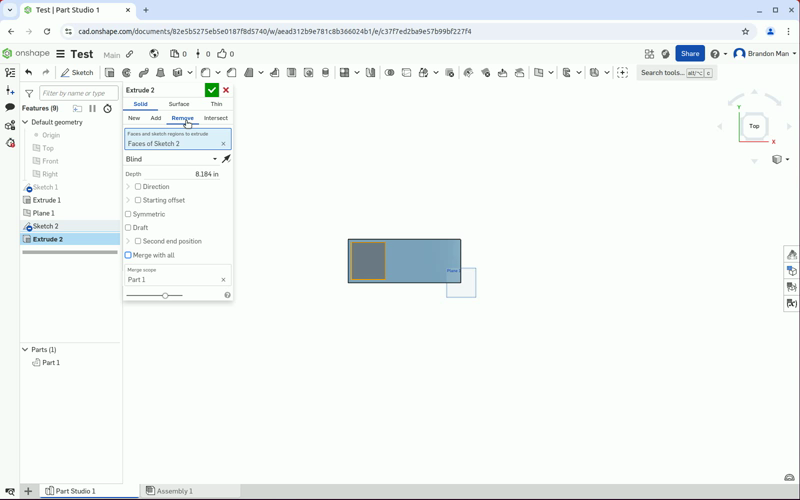
key(space)
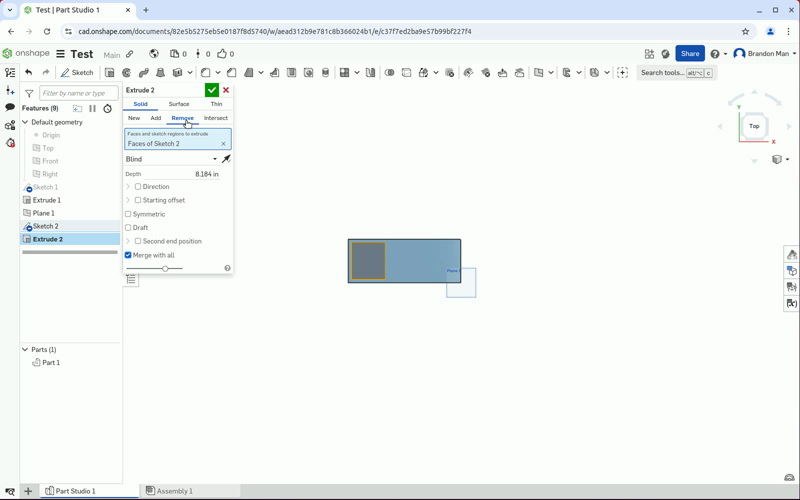
key(enter)
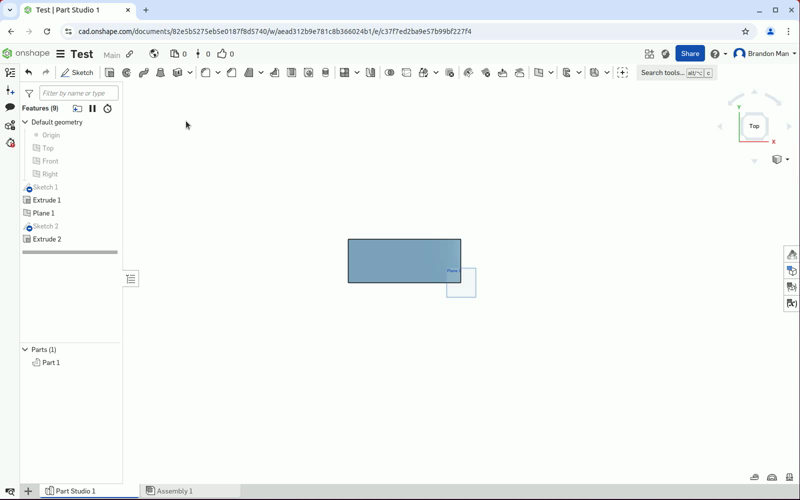
key(shift+h)
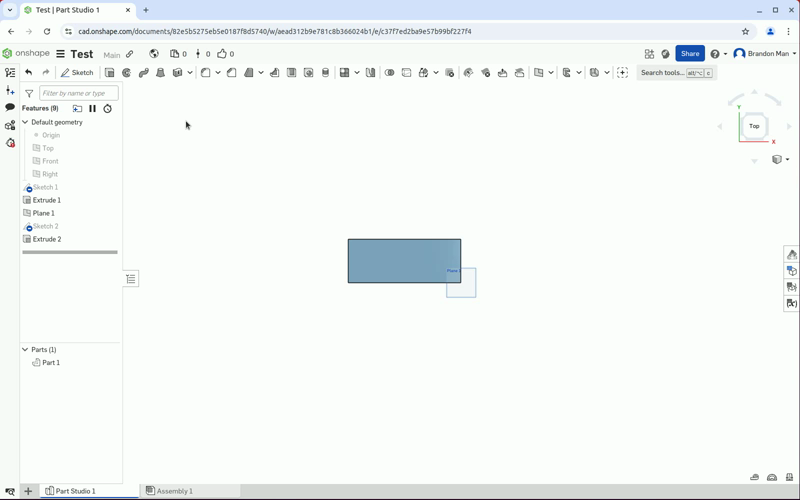
key(shift+h)
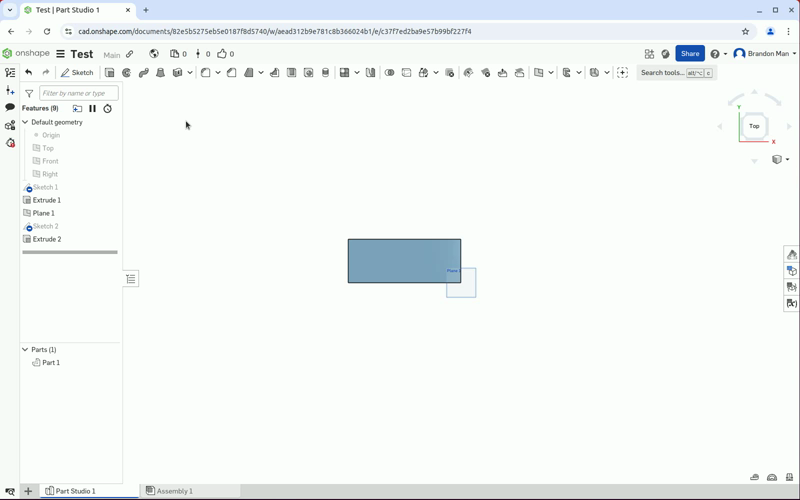
mouse_move(73, 189)
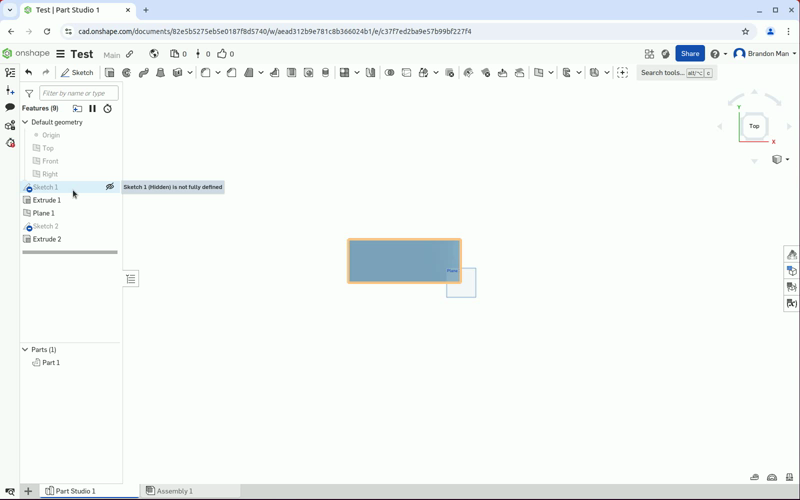
click(73, 189)
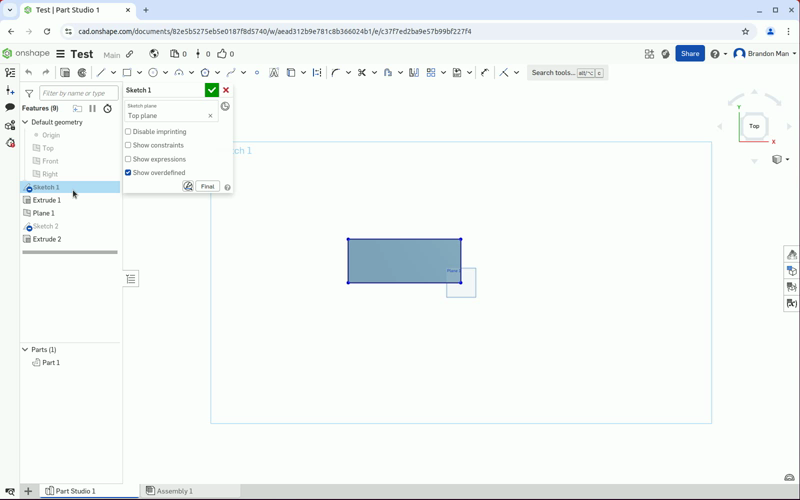
mouse_move(229, 92)
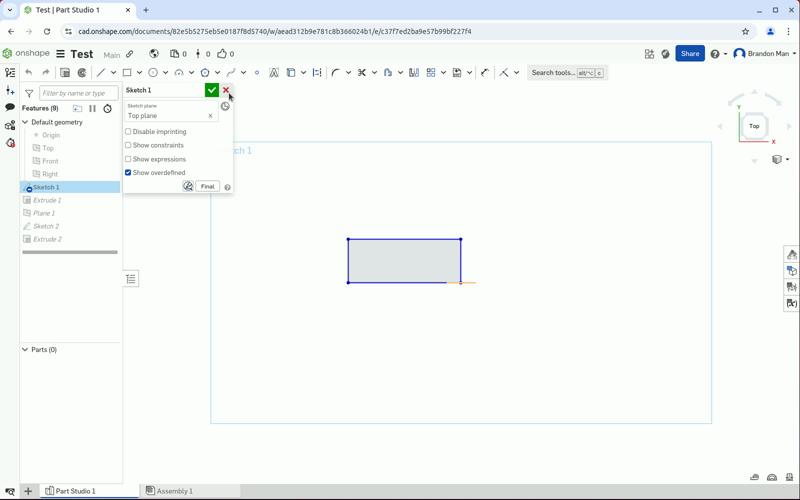
click(229, 92)
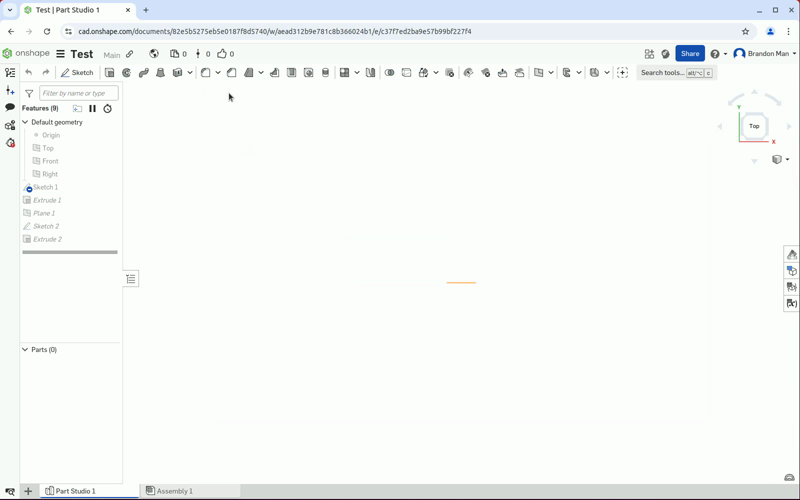
key(shift+s)
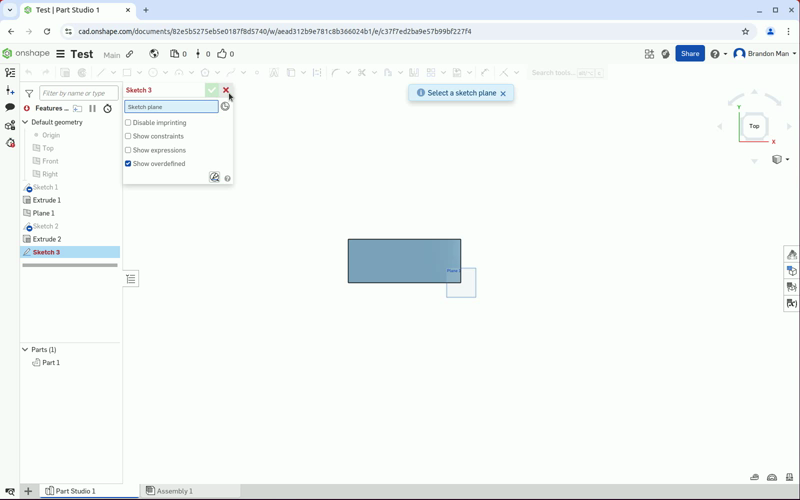
mouse_move(73, 215)
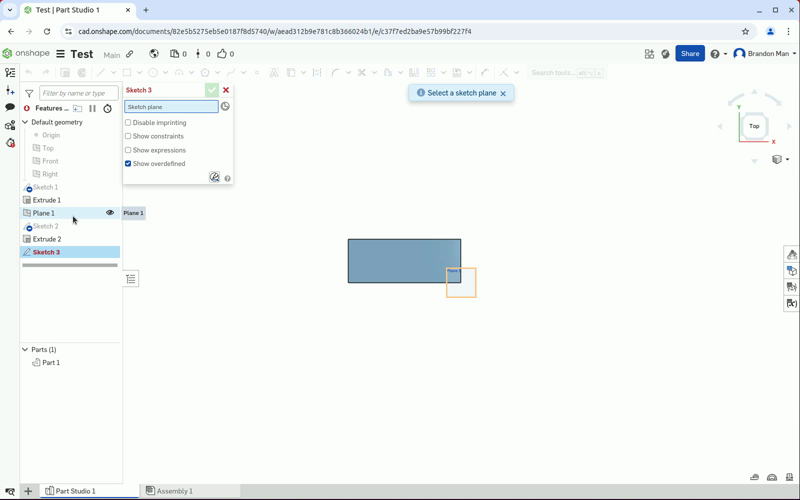
click(73, 215)
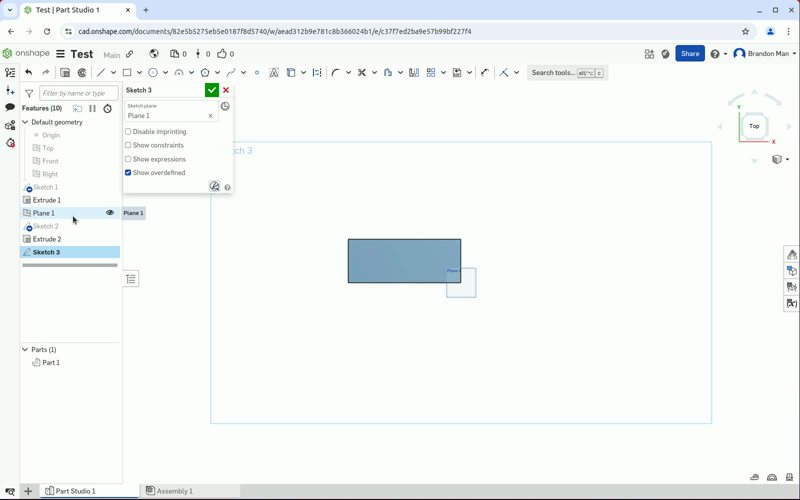
mouse_move(73, 352)
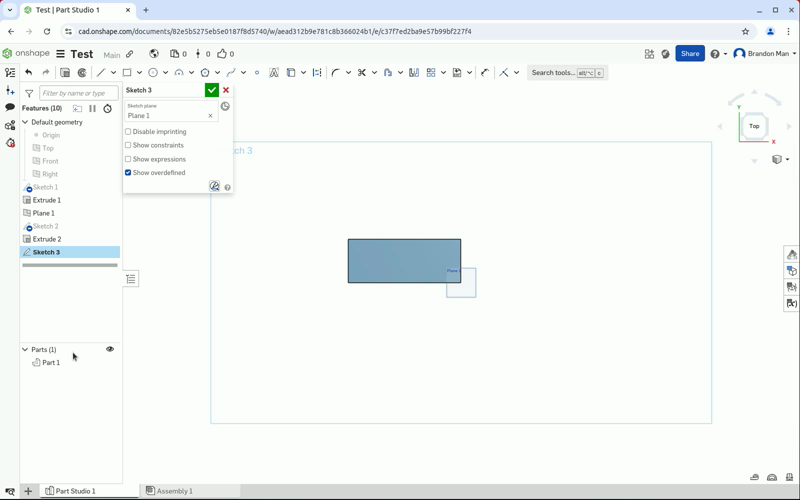
key(y)
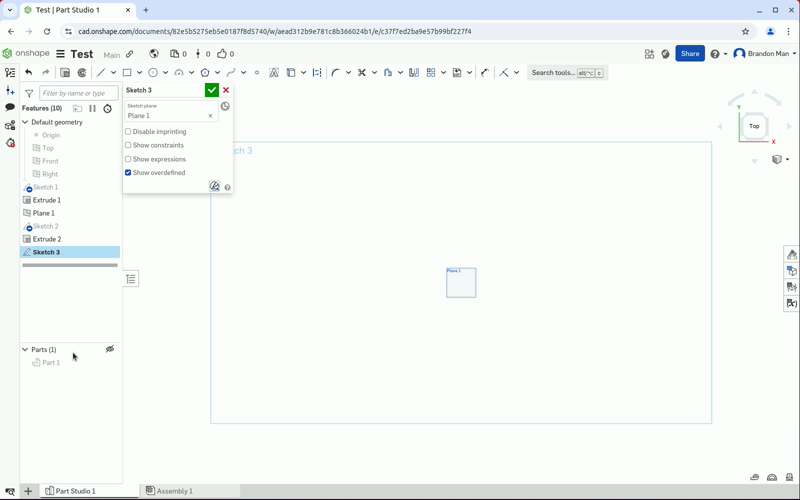
key(l)
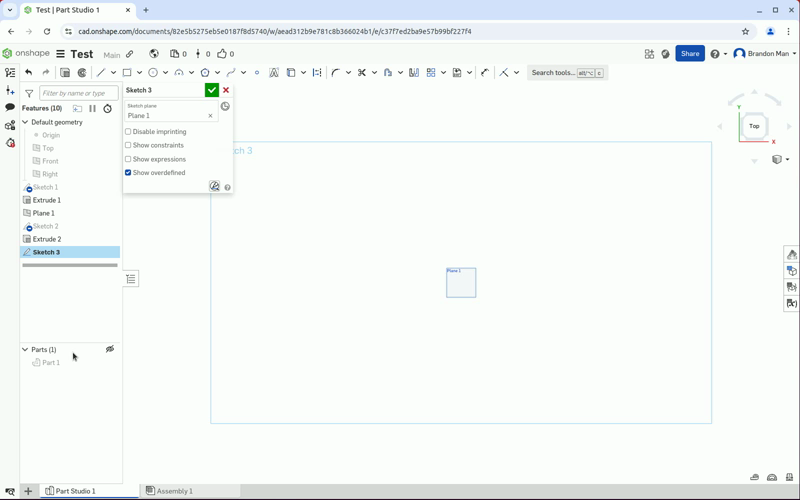
key_down(shift)
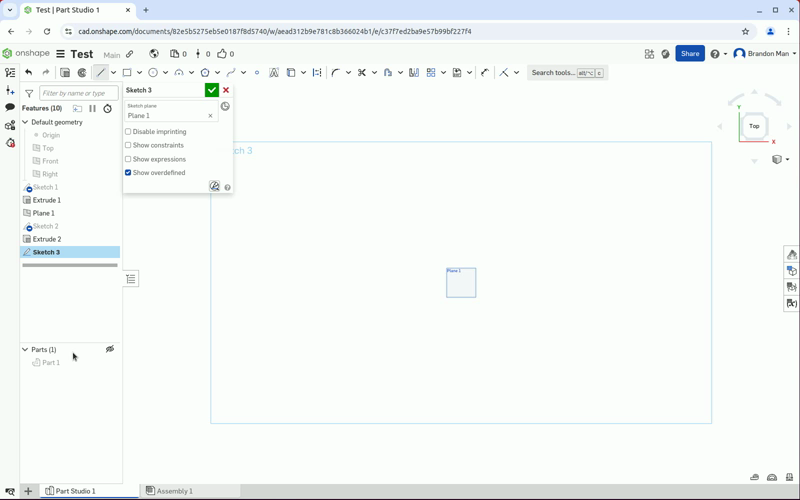
mouse_move(384, 279)
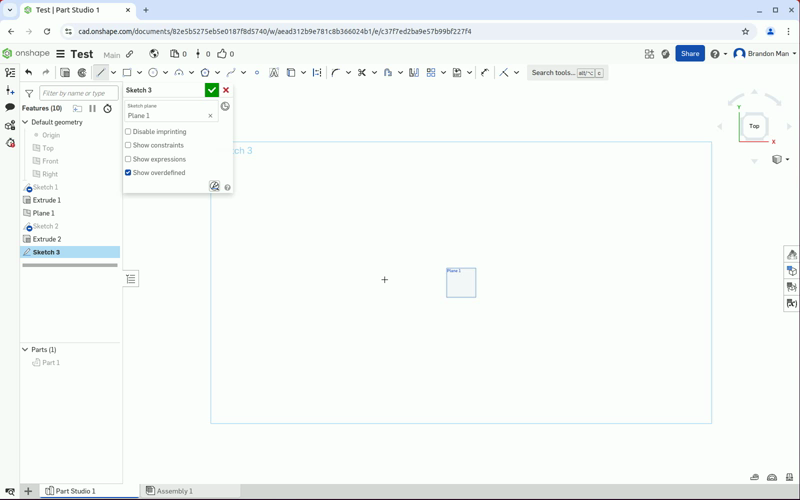
click(384, 279)
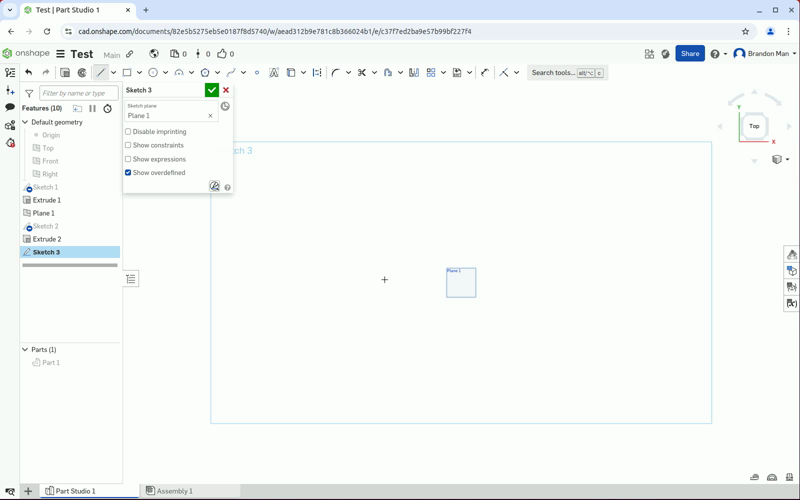
key_up(shift)
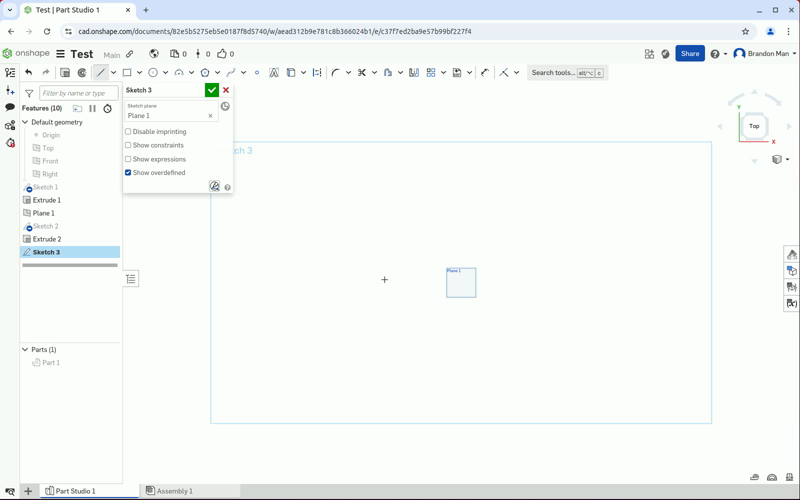
key_down(shift)
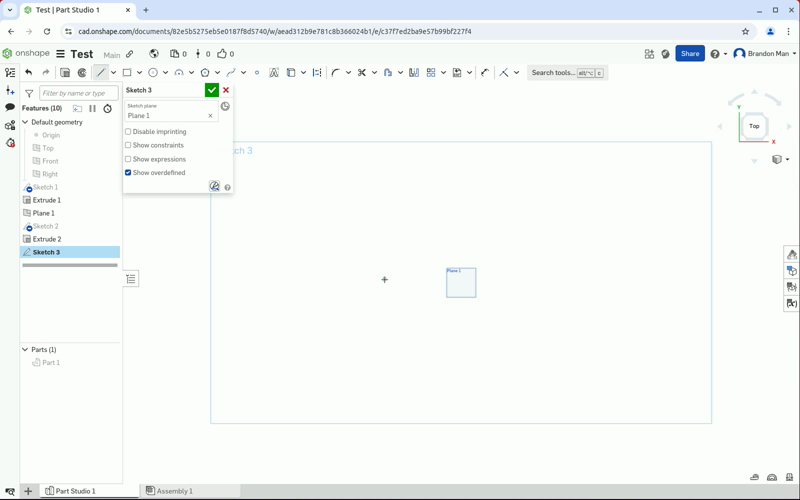
mouse_move(457, 279)
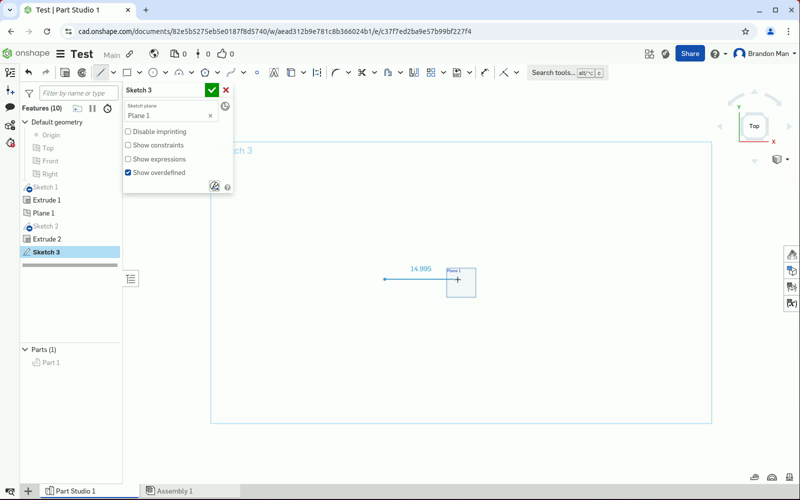
click(457, 279)
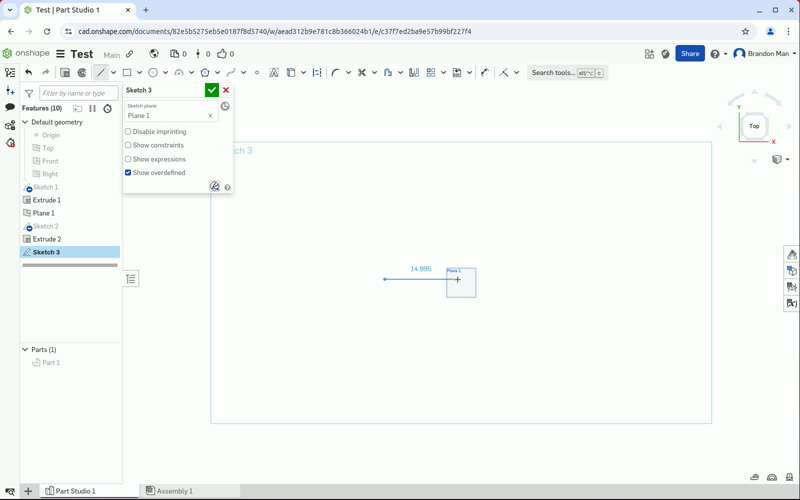
key_up(shift)
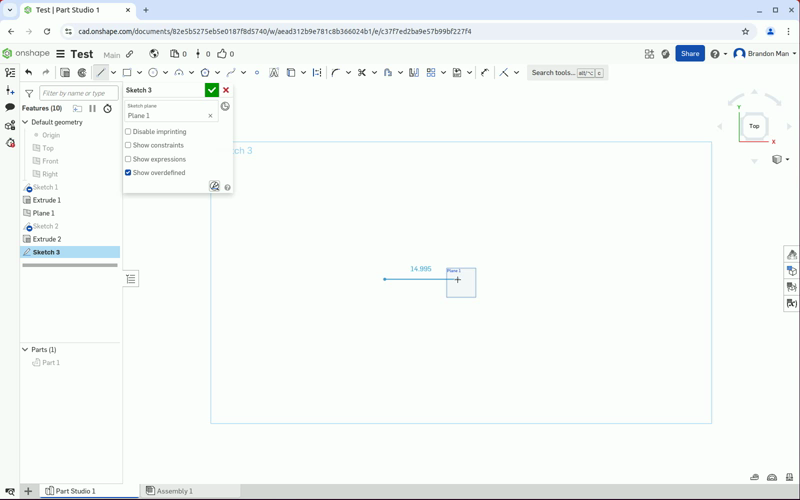
key_down(shift)
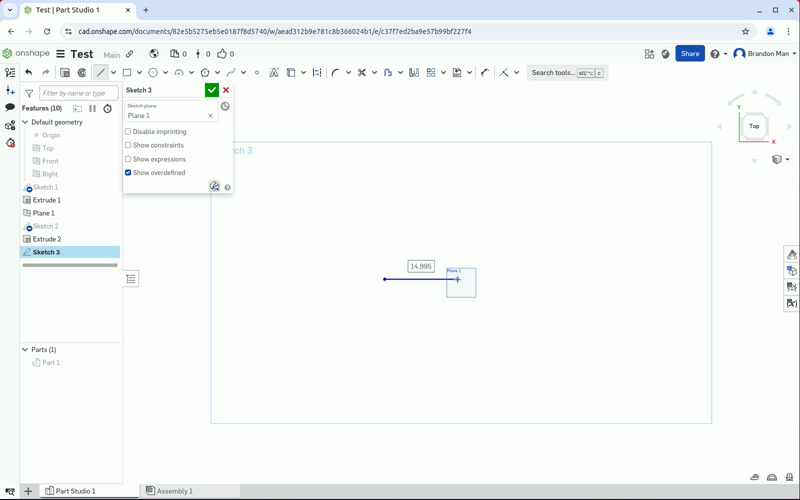
mouse_move(487, 279)
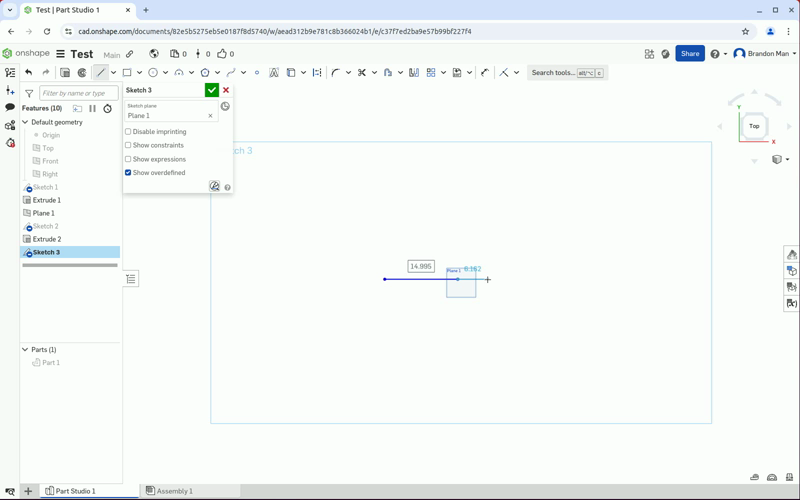
mouse_move(457, 242)
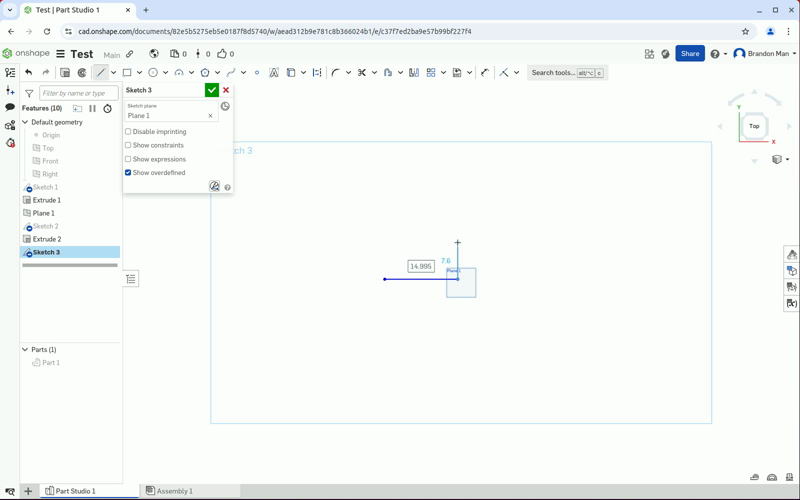
click(457, 242)
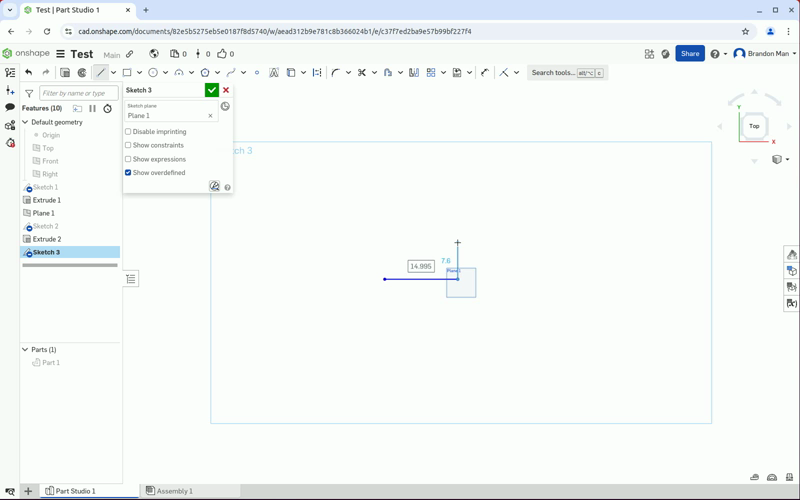
key_up(shift)
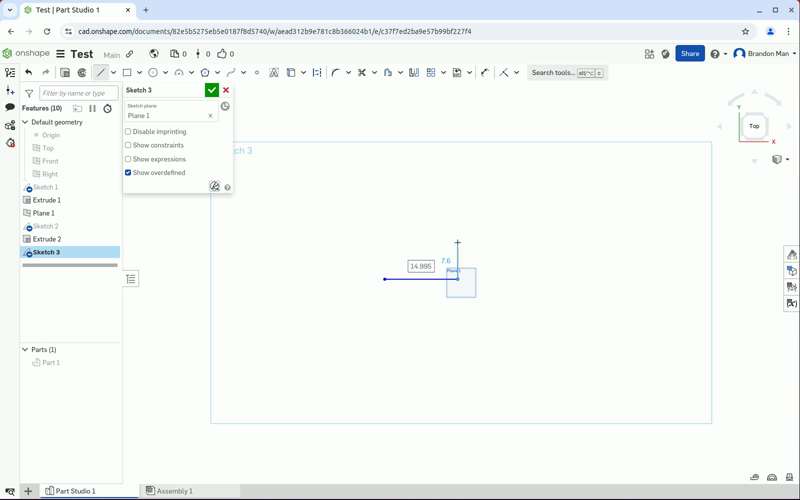
key_down(shift)
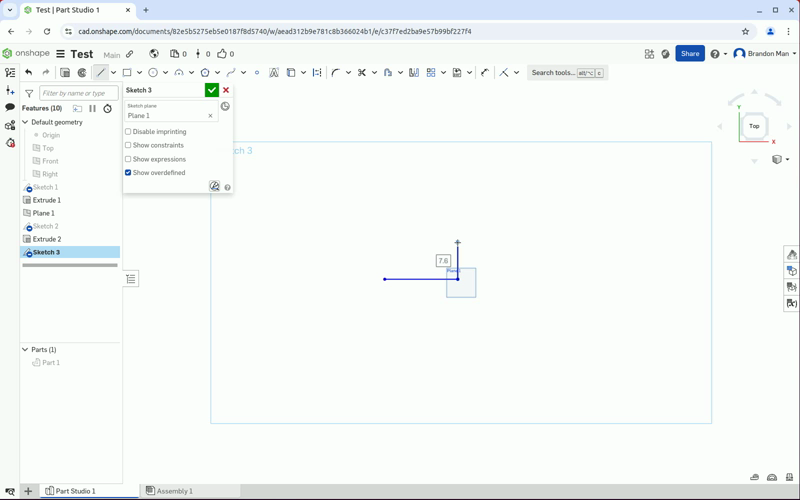
mouse_move(384, 242)
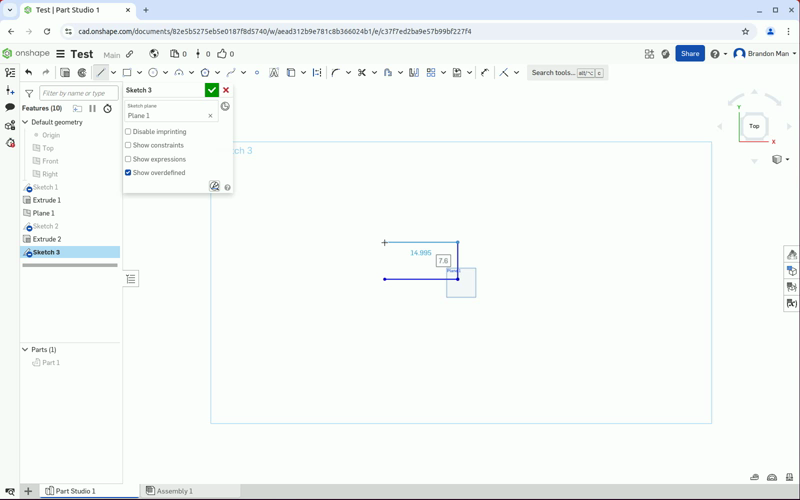
click(384, 242)
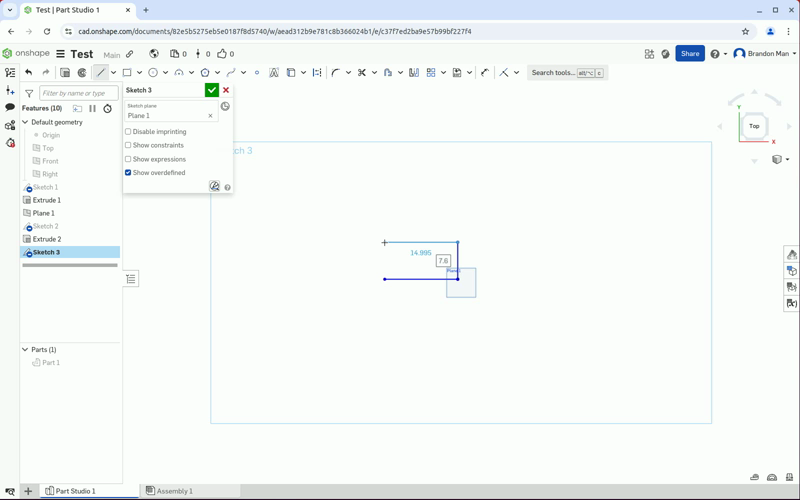
key_up(shift)
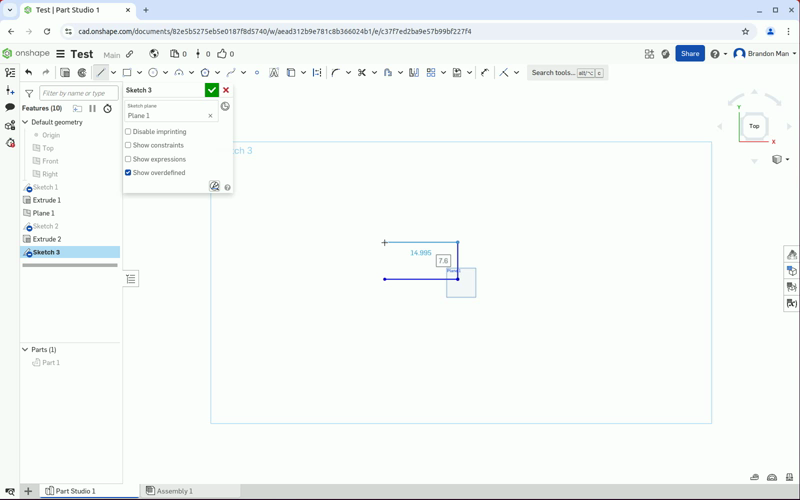
mouse_move(414, 242)
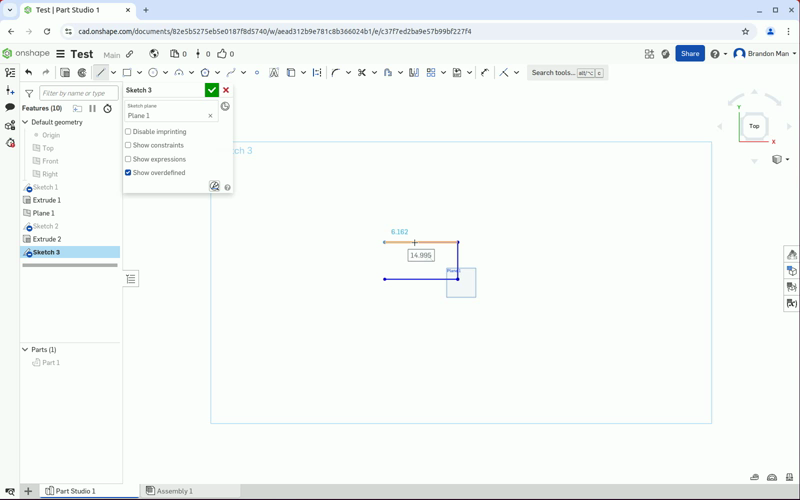
key_down(shift)
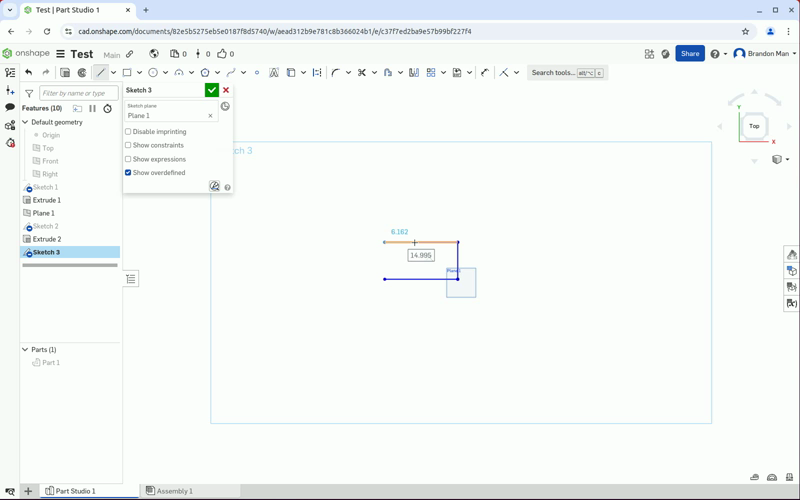
mouse_move(384, 279)
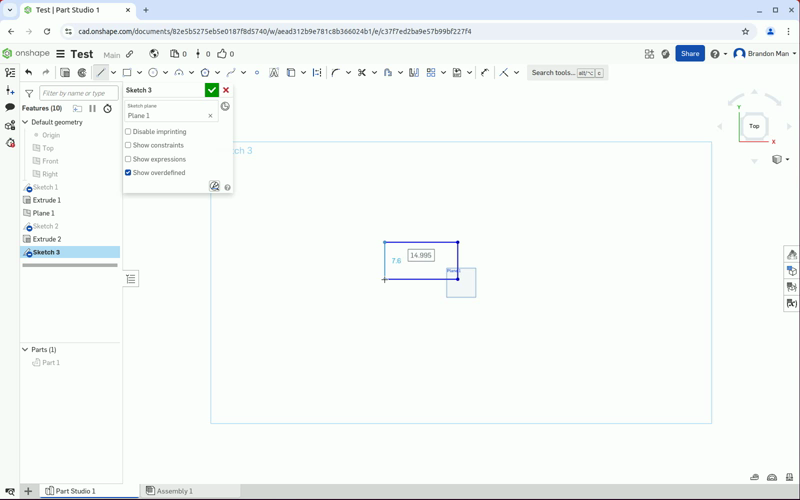
key_up(shift)
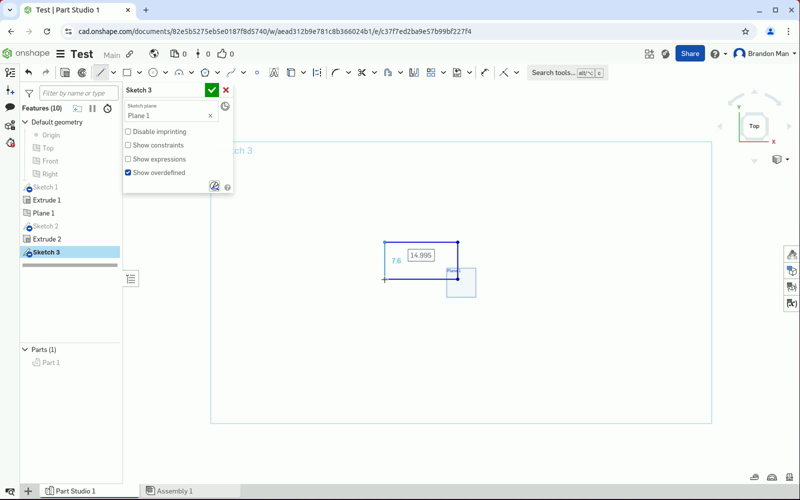
click(384, 279)
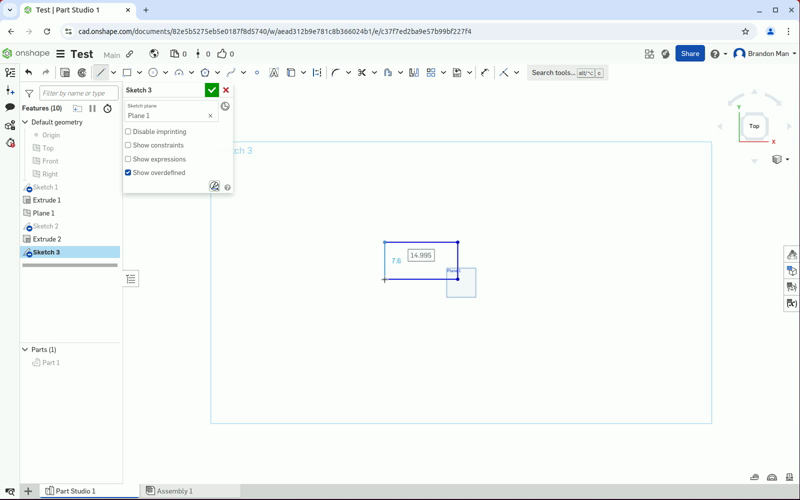
key(esc)
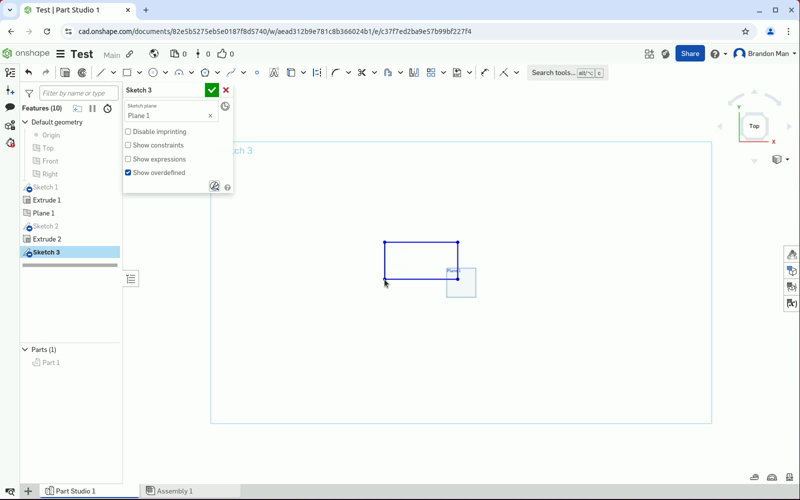
mouse_move(390, 258)
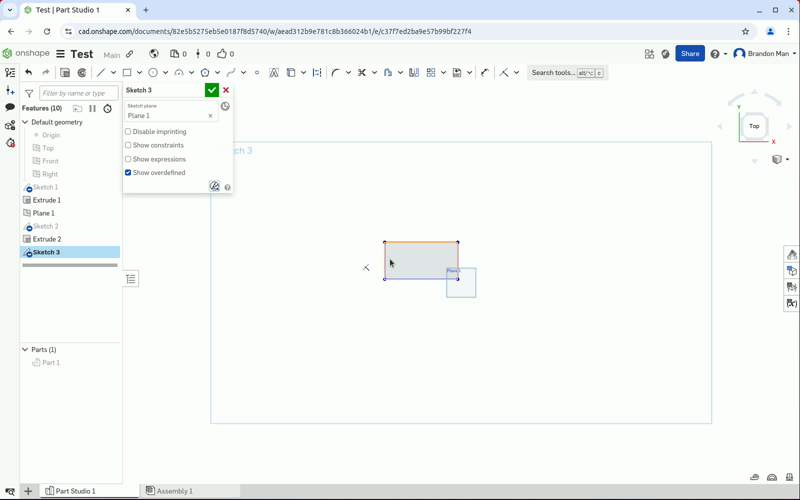
click(390, 258)
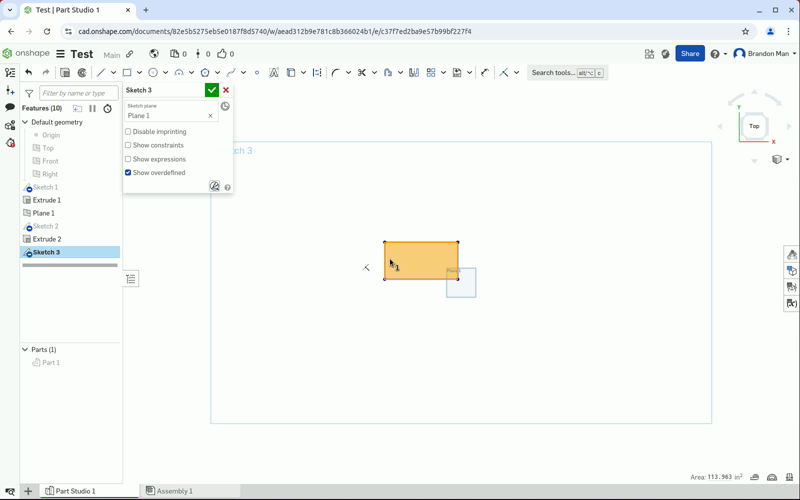
mouse_move(73, 352)
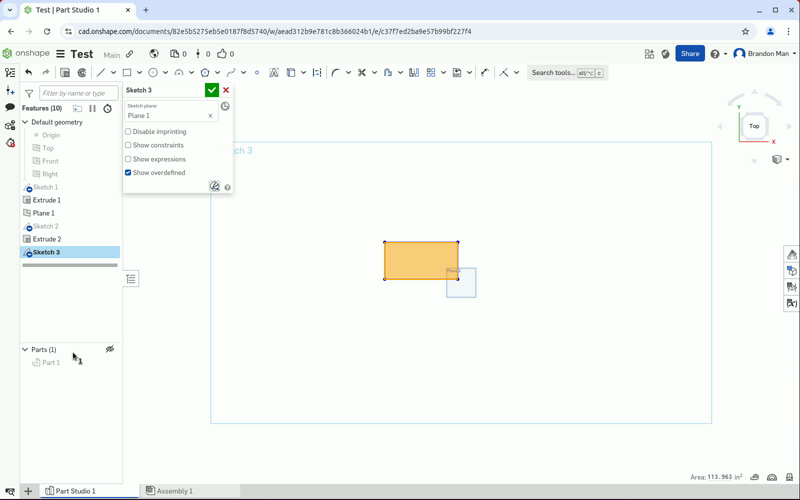
key(shift+y)
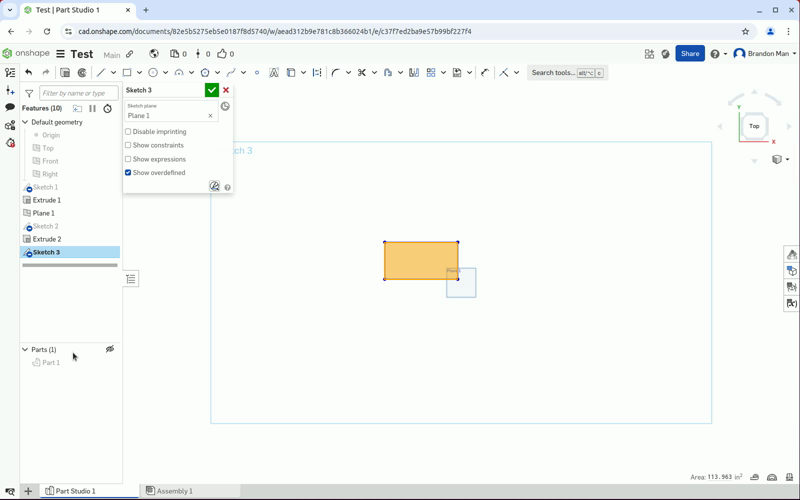
key(shift+e)
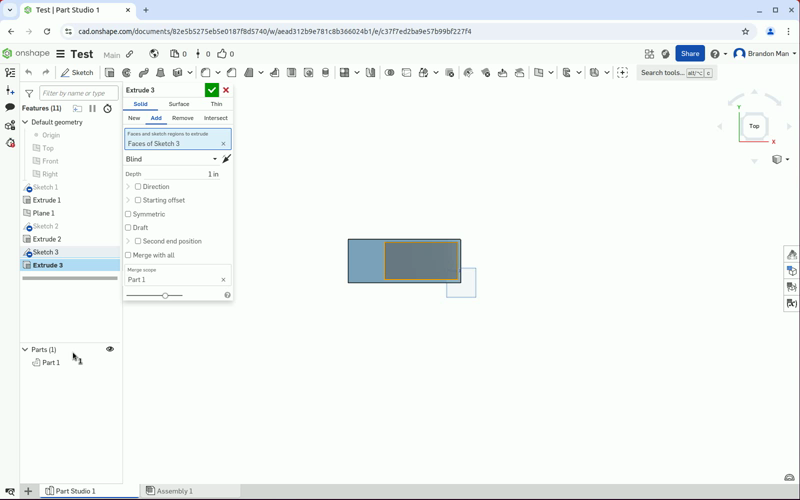
mouse_move(143, 106)
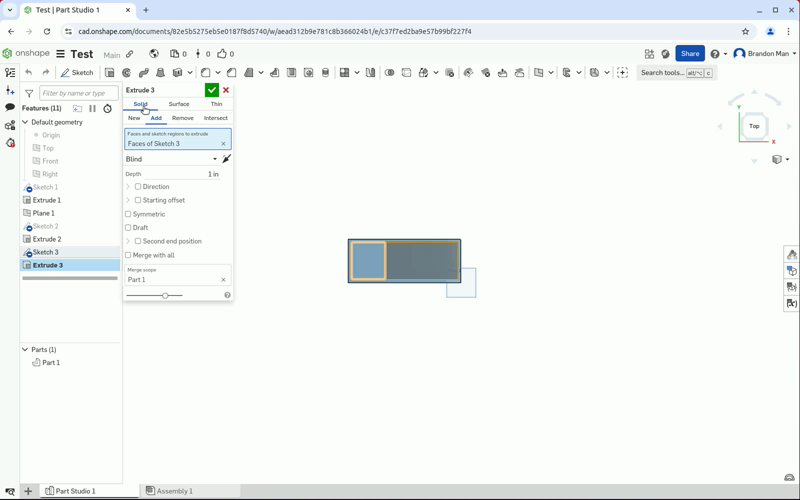
click(143, 106)
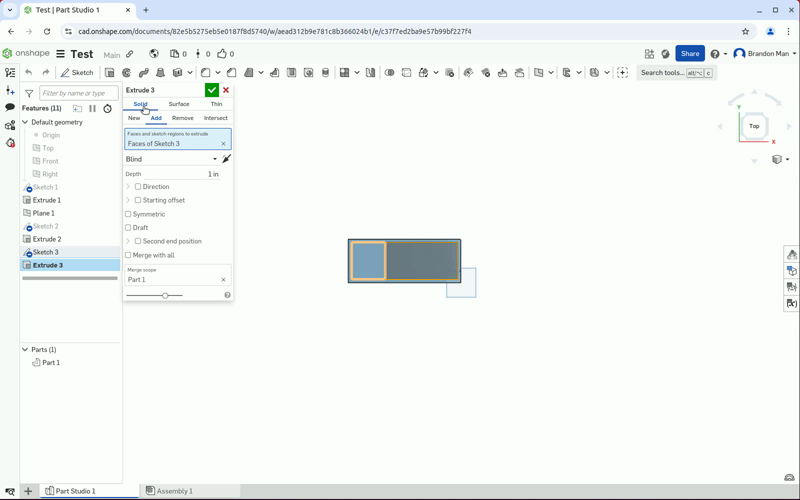
mouse_move(186, 120)
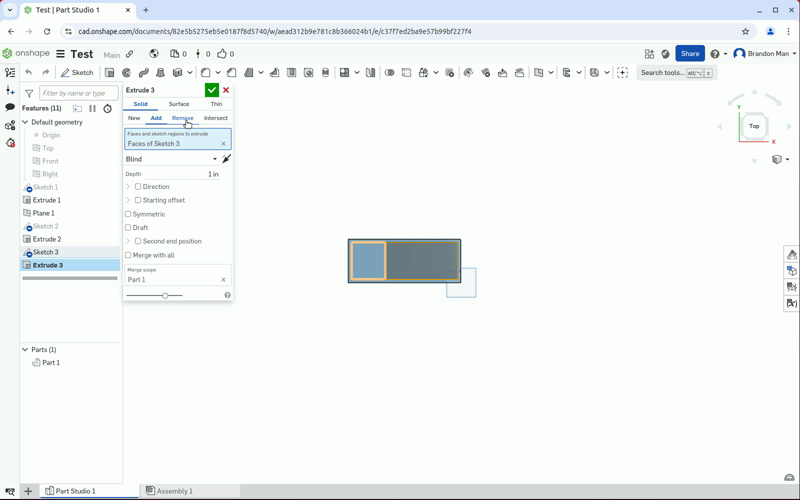
click(186, 120)
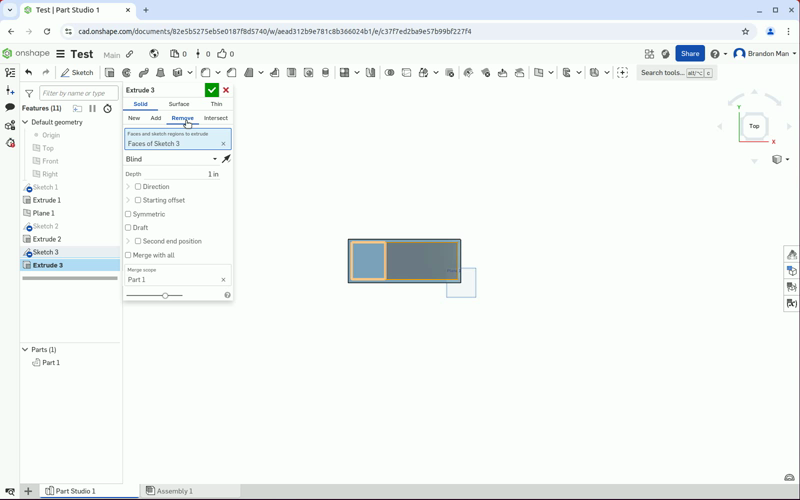
key(tab, 4)
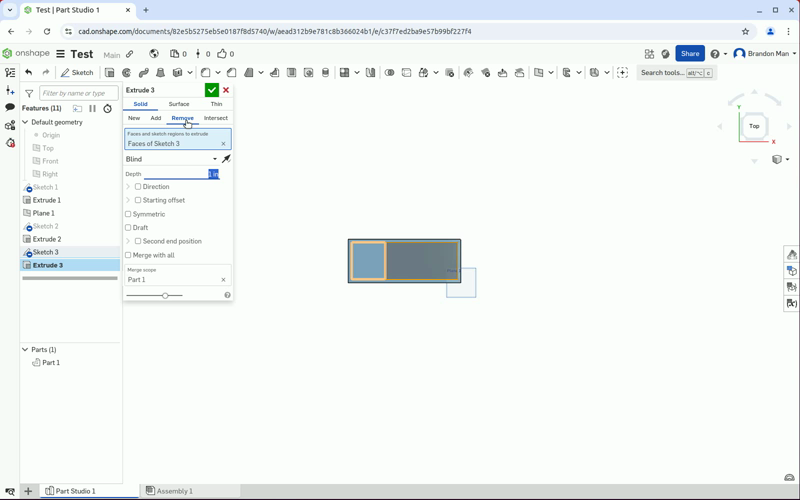
text(8.184)
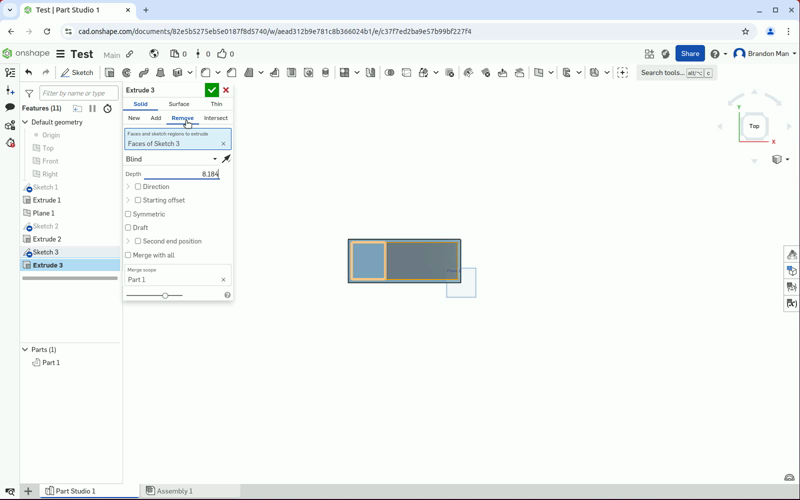
key(tab, 6)
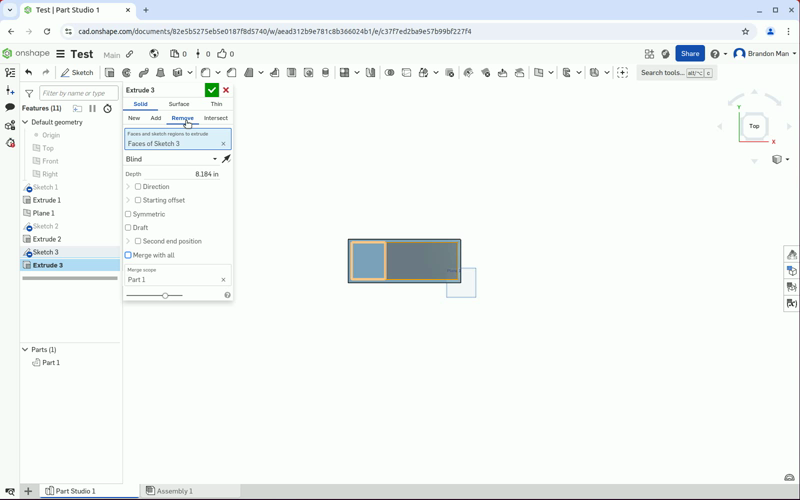
key(space)
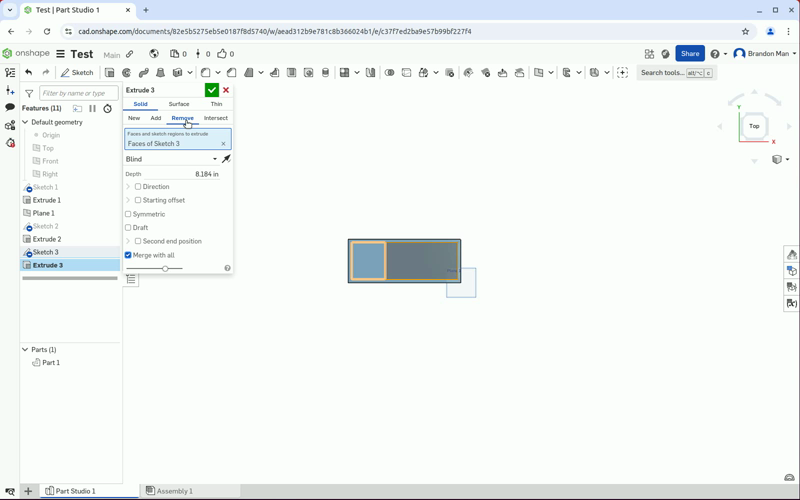
key(enter)
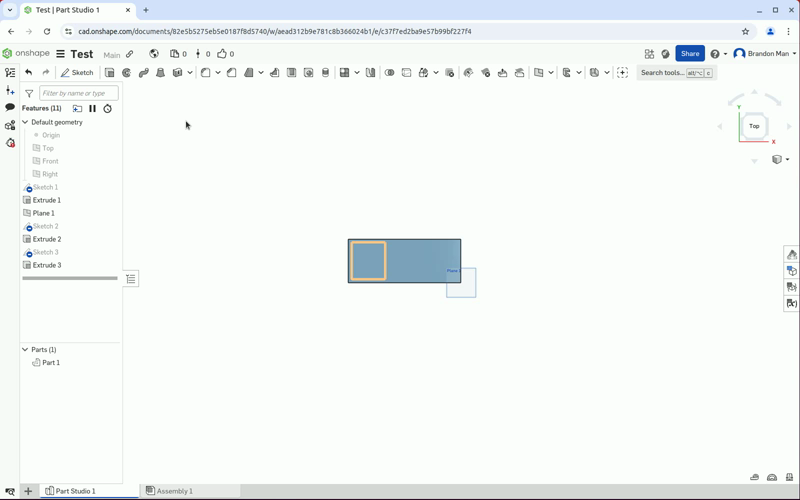
key(shift+h)
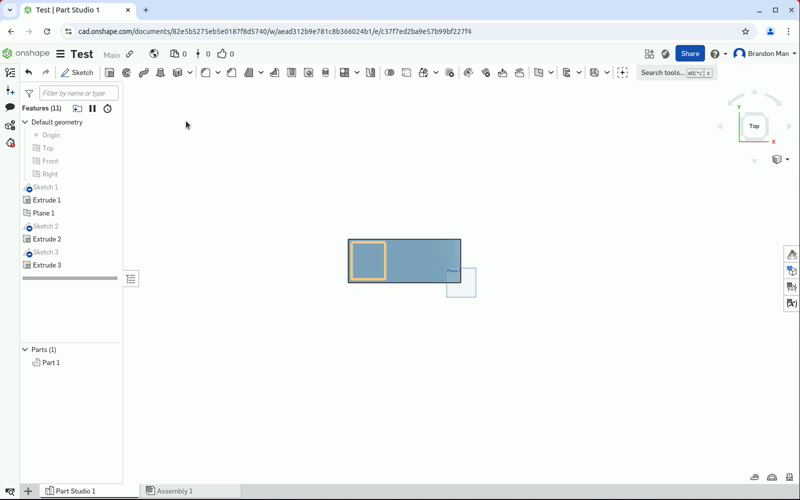
key(shift+h)
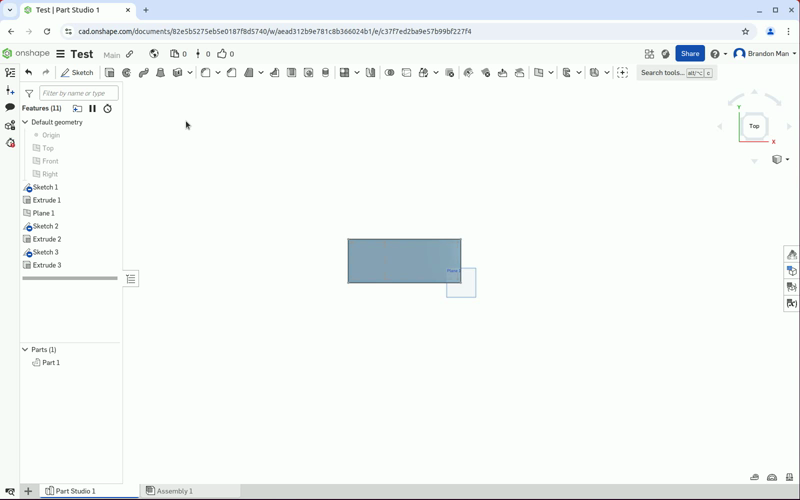
key(shift+7)
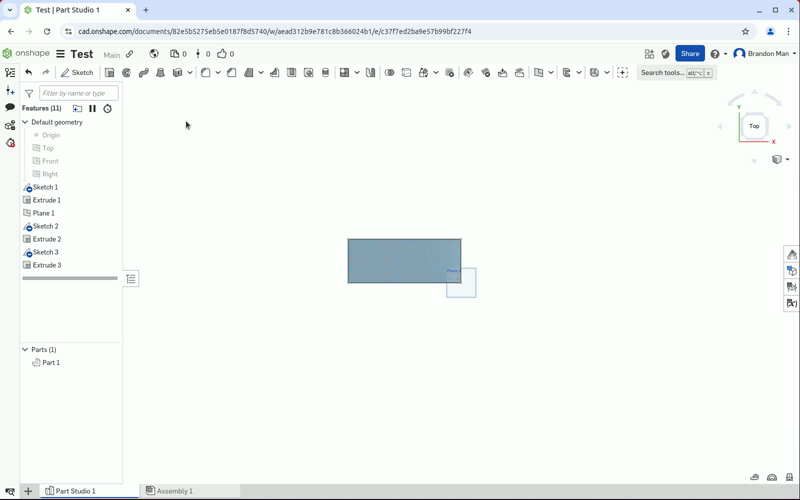
key(up, 3)
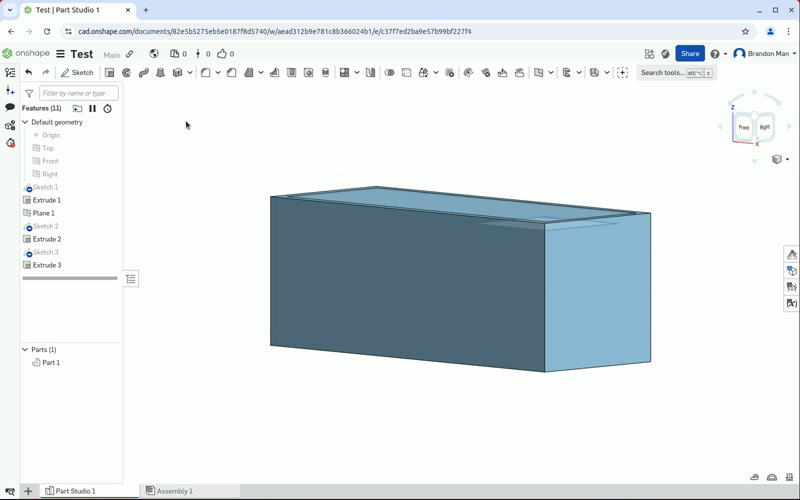
key(left, 3)
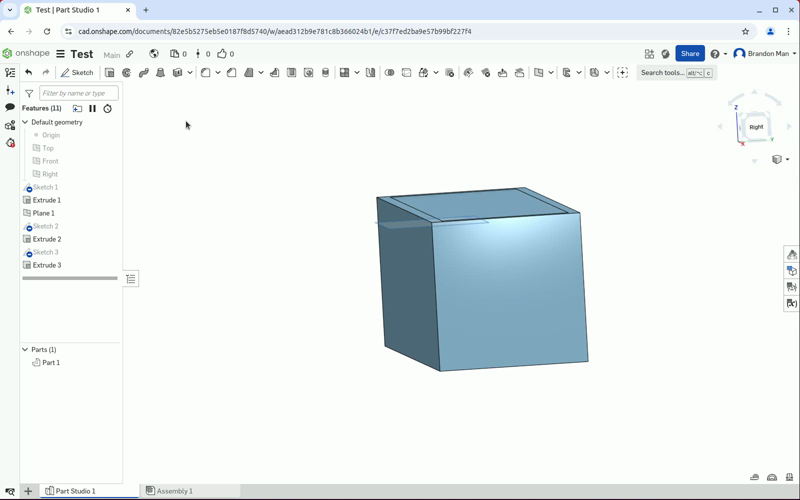
key(right, 3)
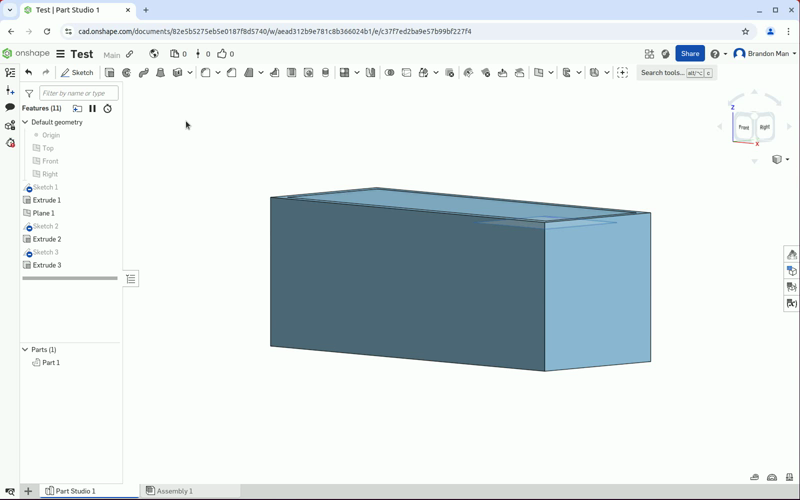
key(down, 3)
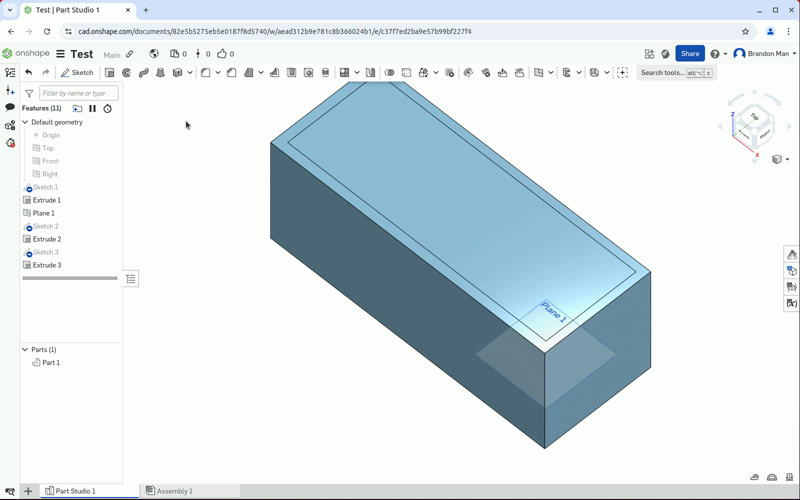
mouse_move(73, 189)
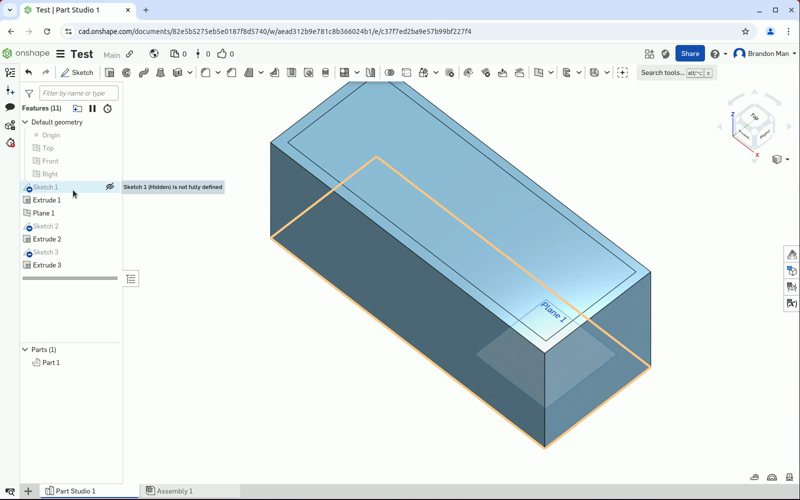
click(73, 189)